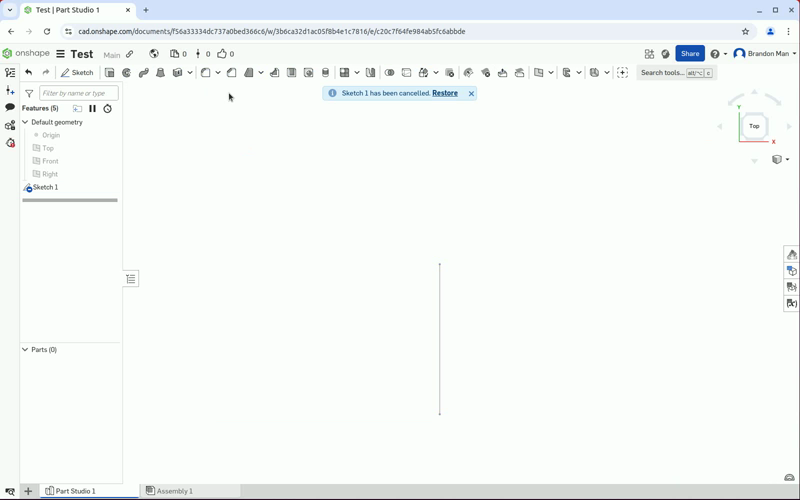
key(shift+h)
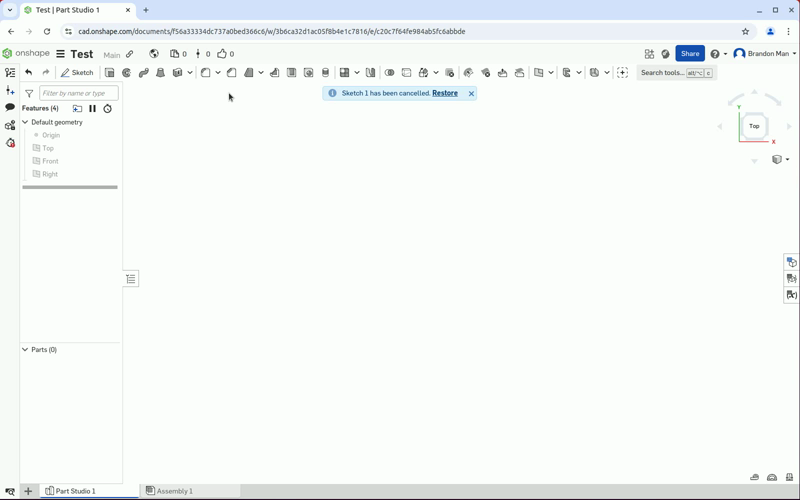
mouse_move(73, 352)
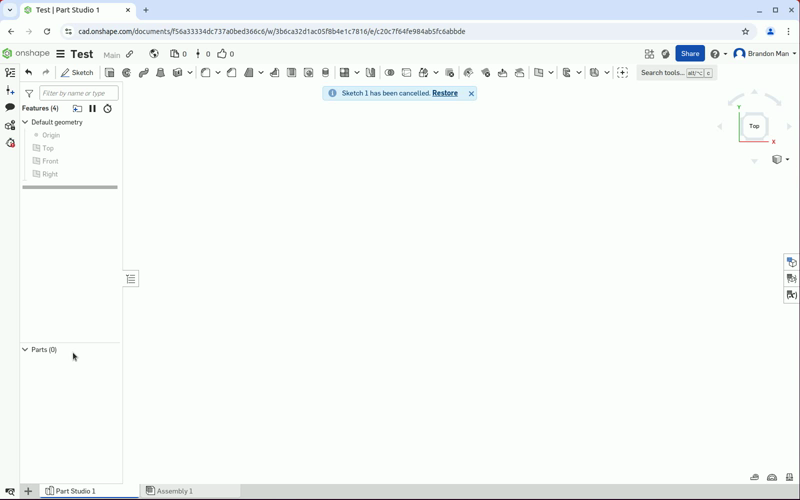
key(y)
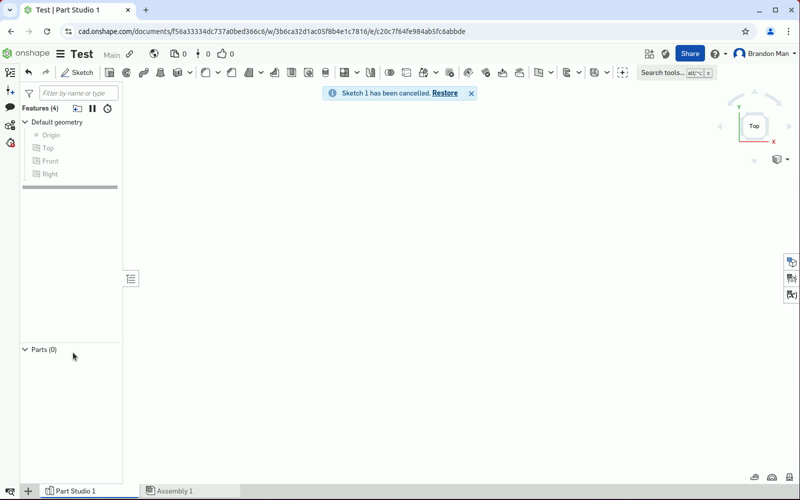
key(shift+p)
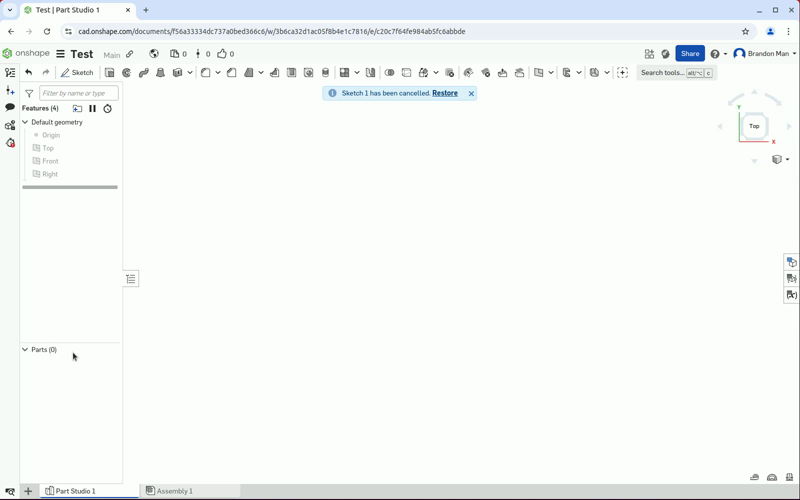
key(space)
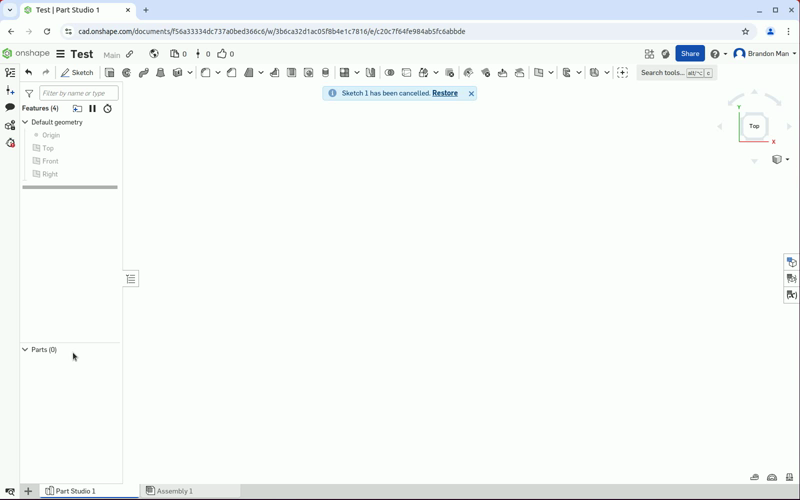
key_down(shift)
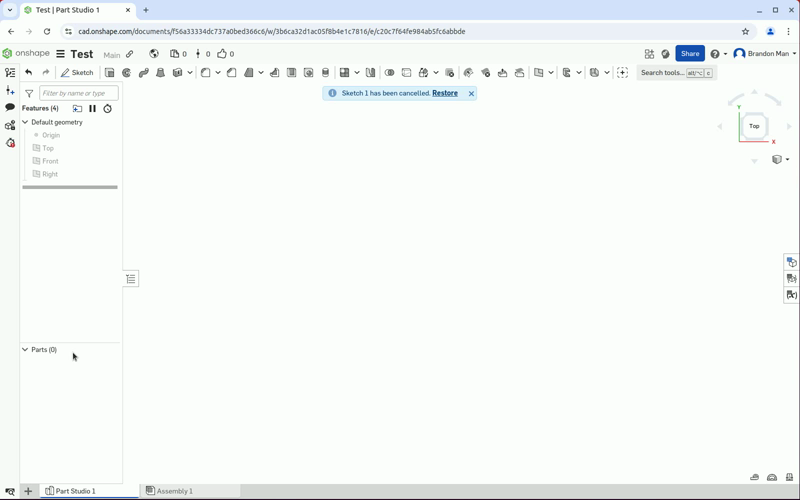
key(up)
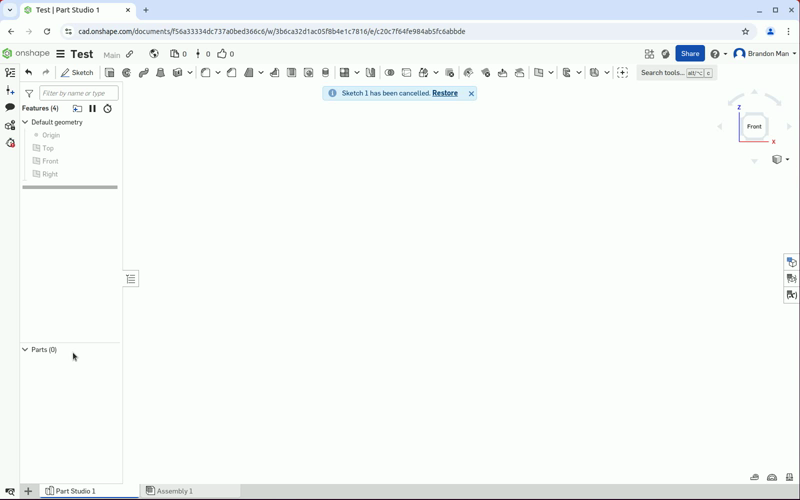
key_up(shift)
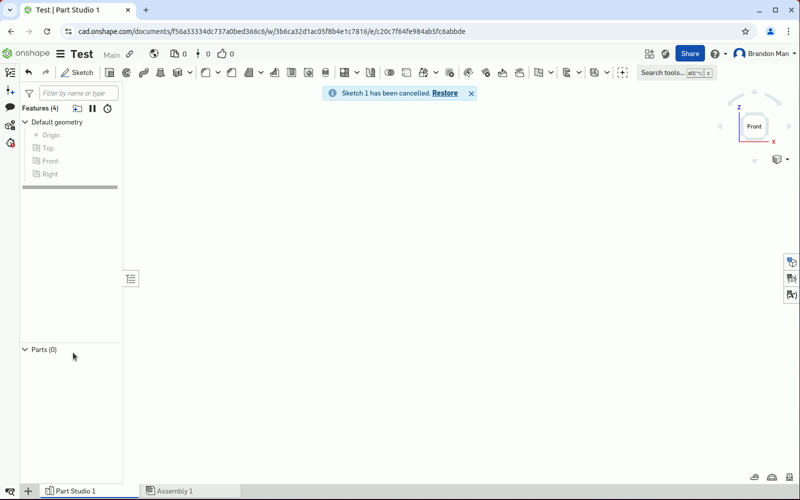
key(space)
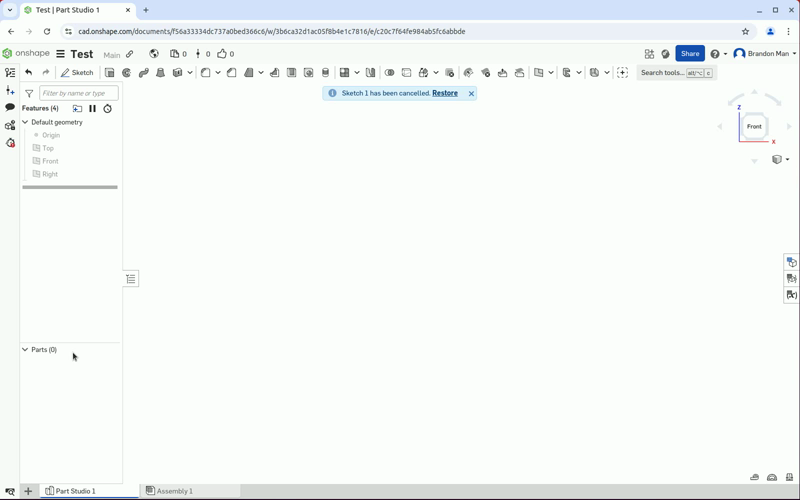
key_down(shift)
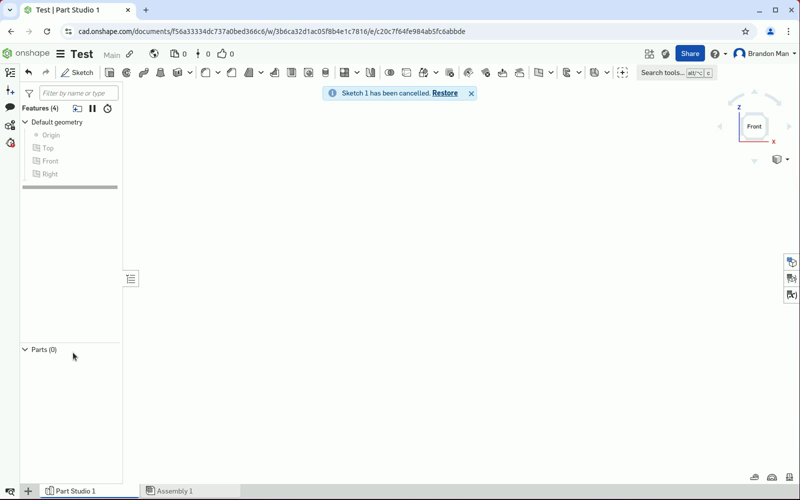
key(left)
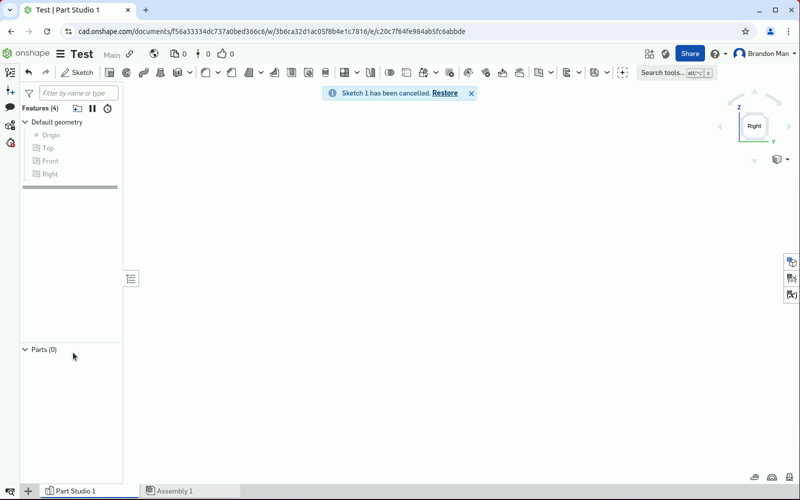
key_up(shift)
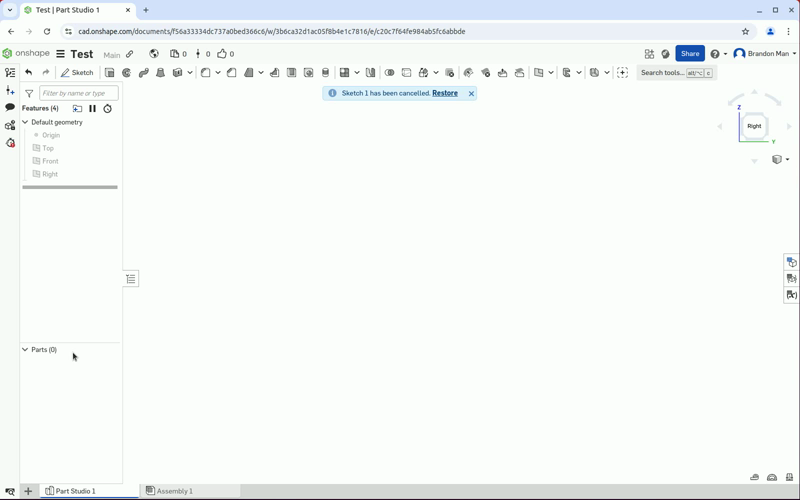
mouse_move(73, 352)
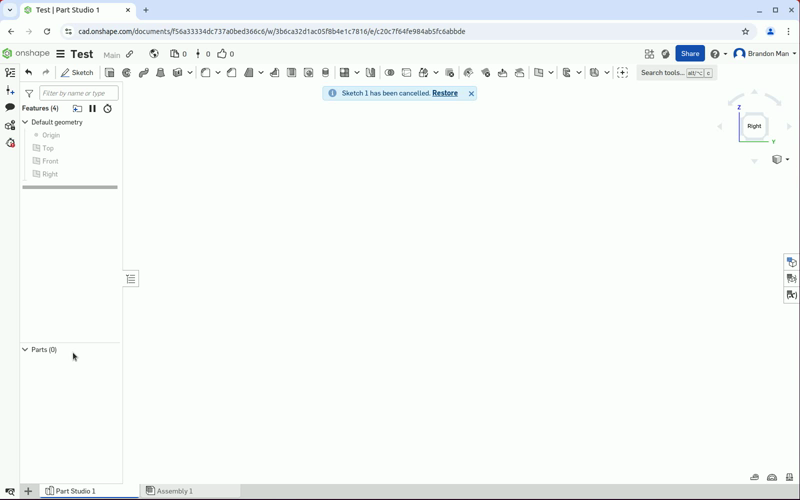
key(shift+y)
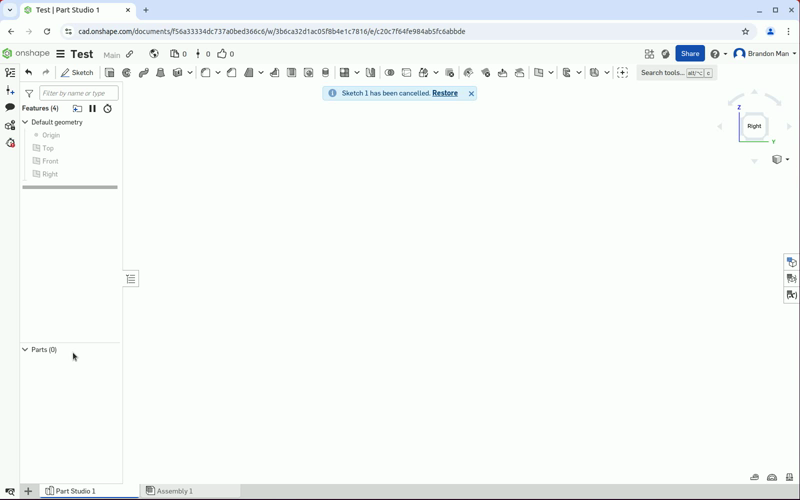
key(shift+s)
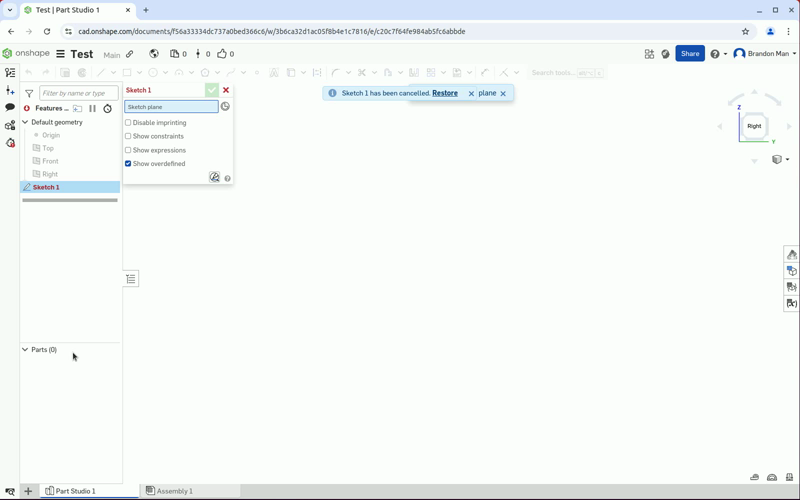
mouse_move(73, 176)
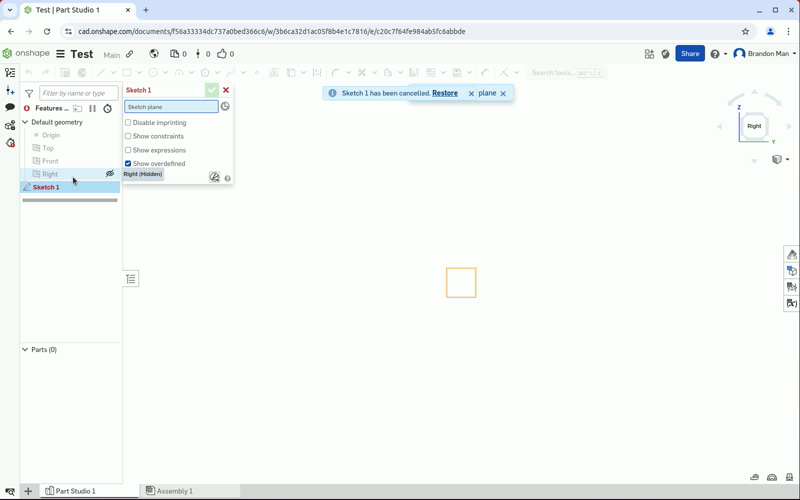
click(73, 176)
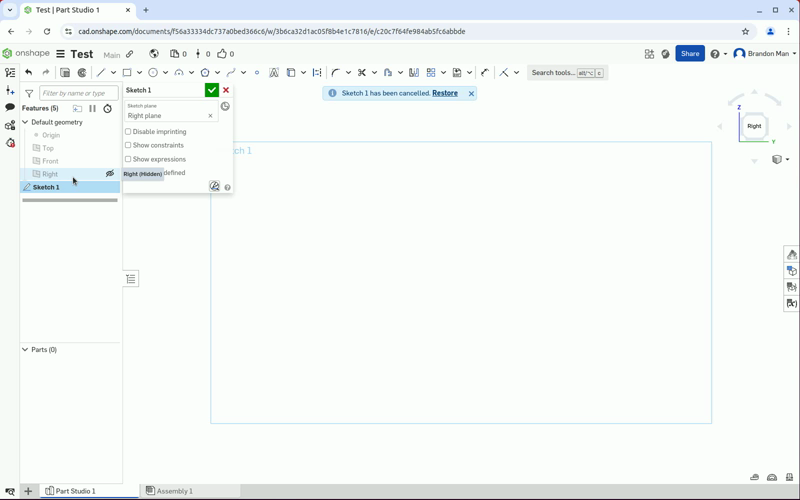
mouse_move(73, 352)
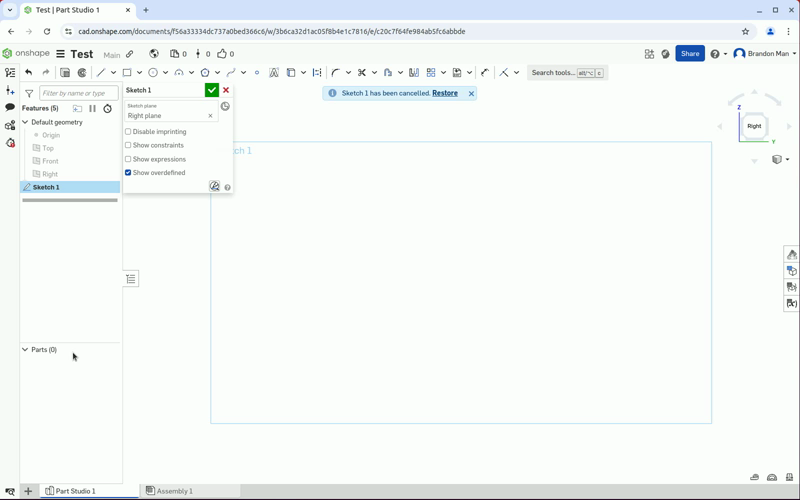
key(y)
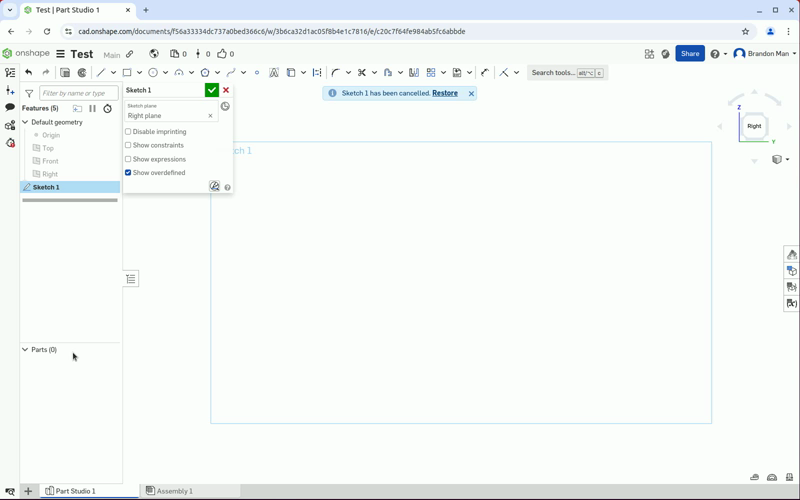
key(l)
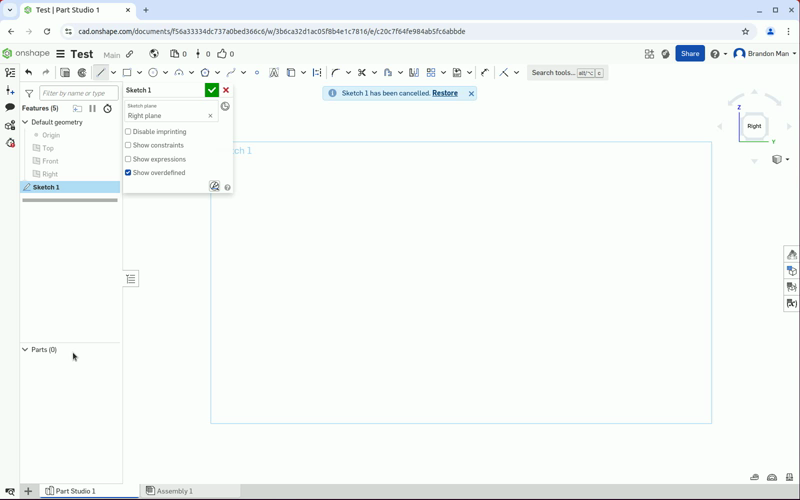
key_down(shift)
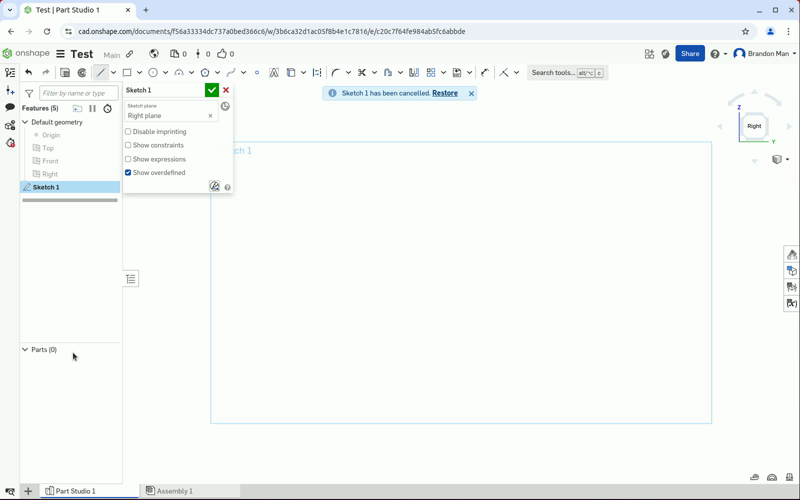
mouse_move(348, 383)
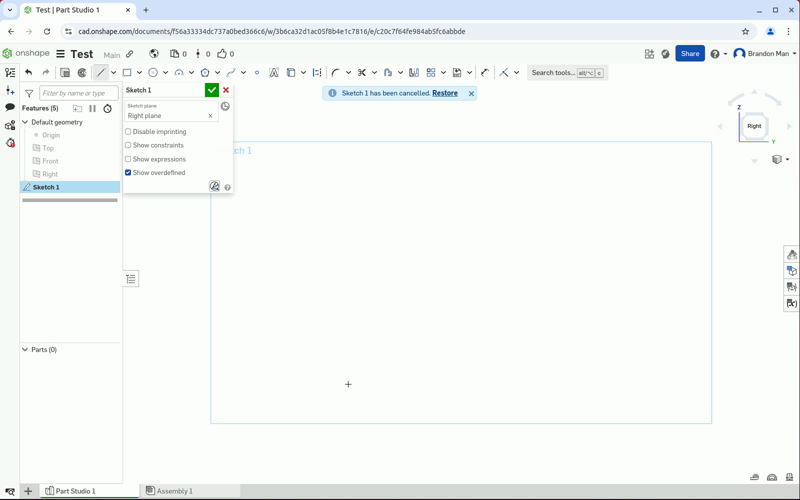
click(348, 383)
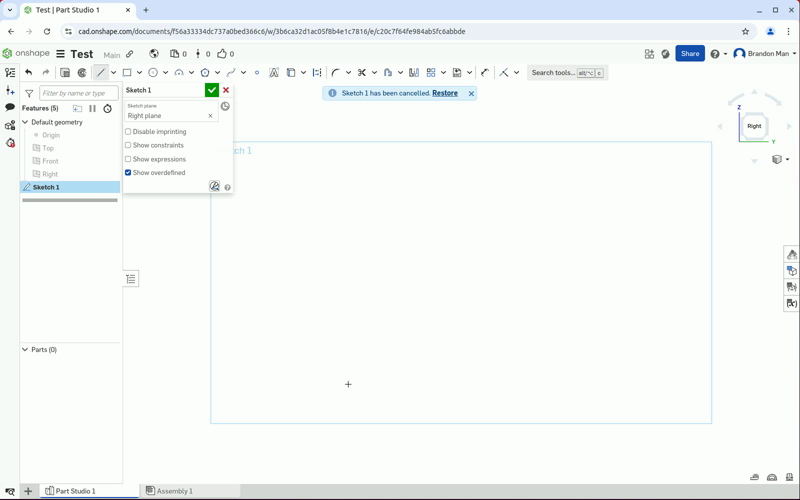
key_up(shift)
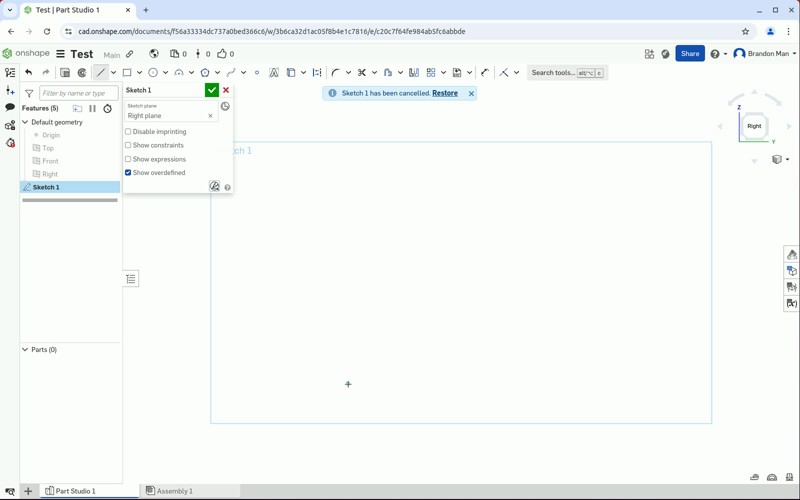
key_down(shift)
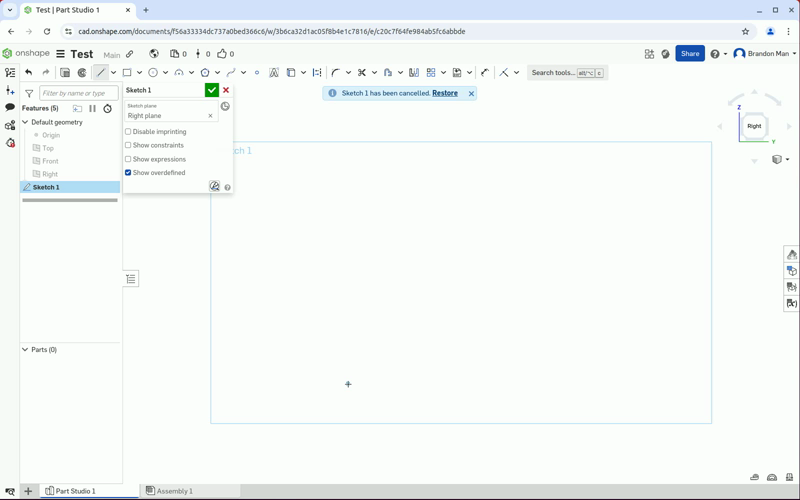
mouse_move(572, 383)
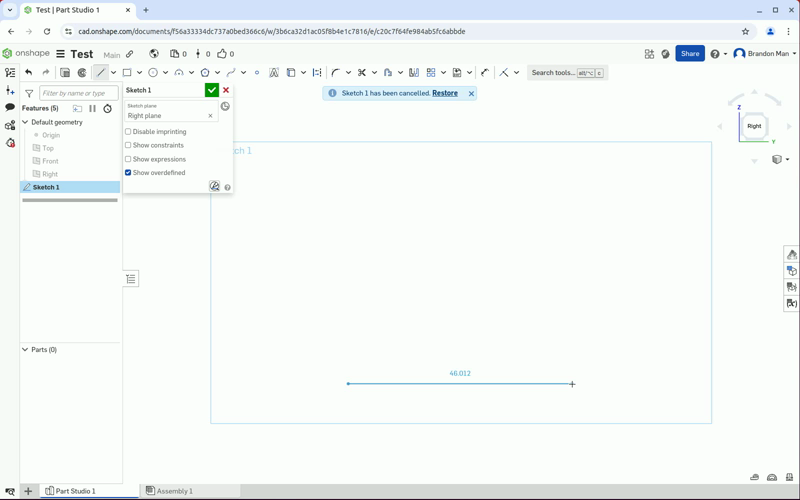
click(572, 383)
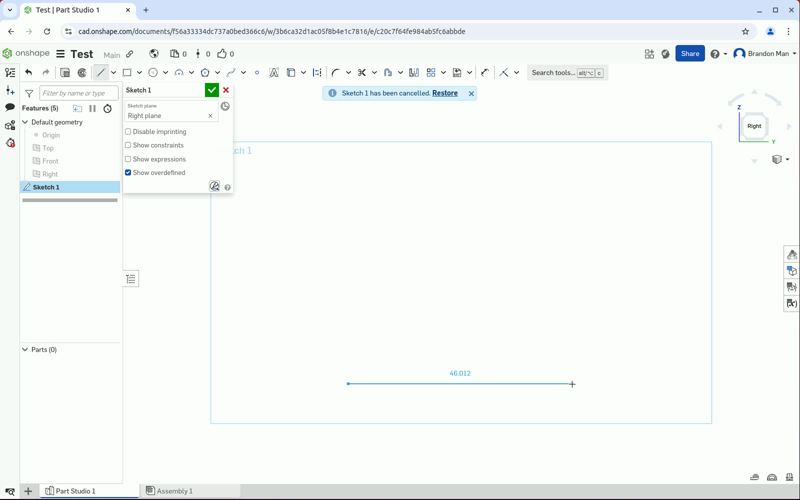
key_up(shift)
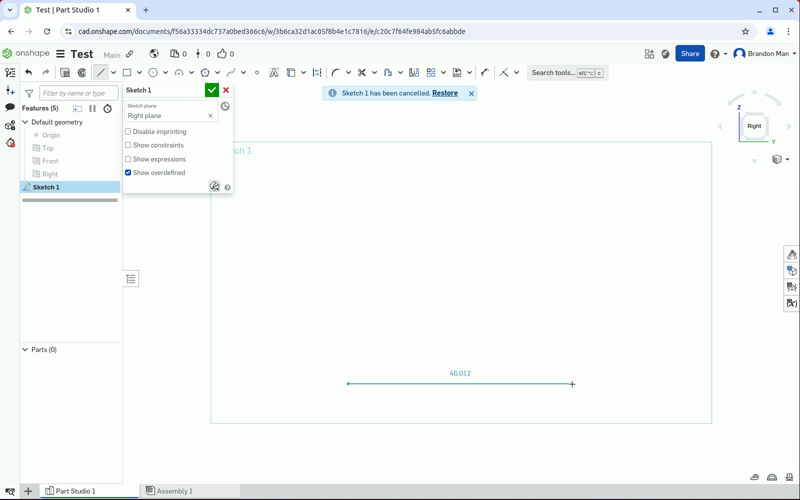
key_down(shift)
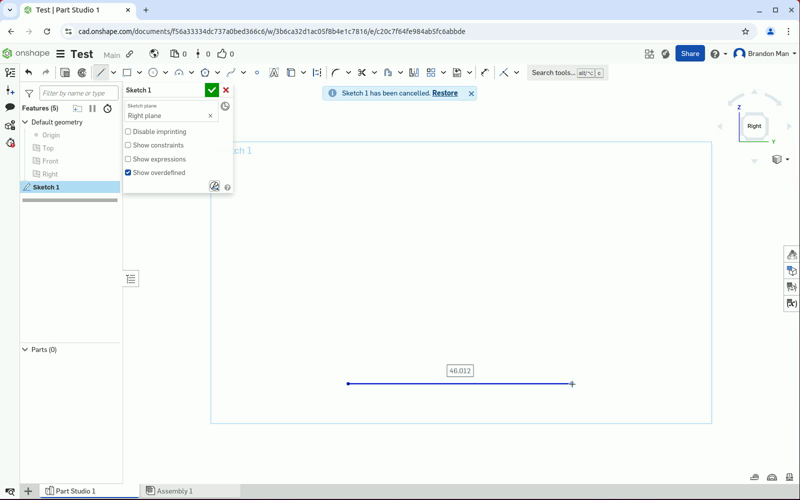
mouse_move(572, 183)
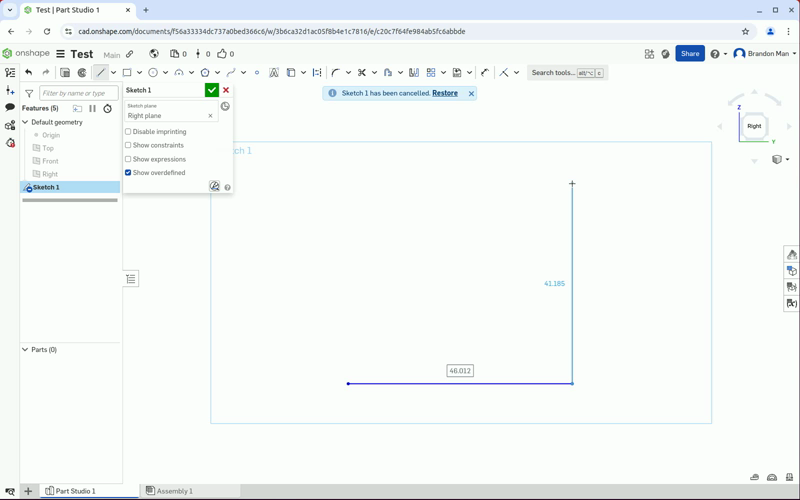
click(572, 183)
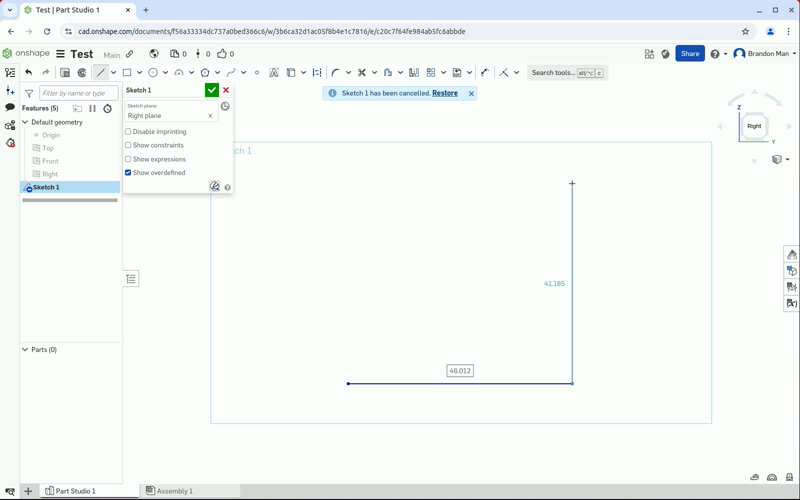
key_up(shift)
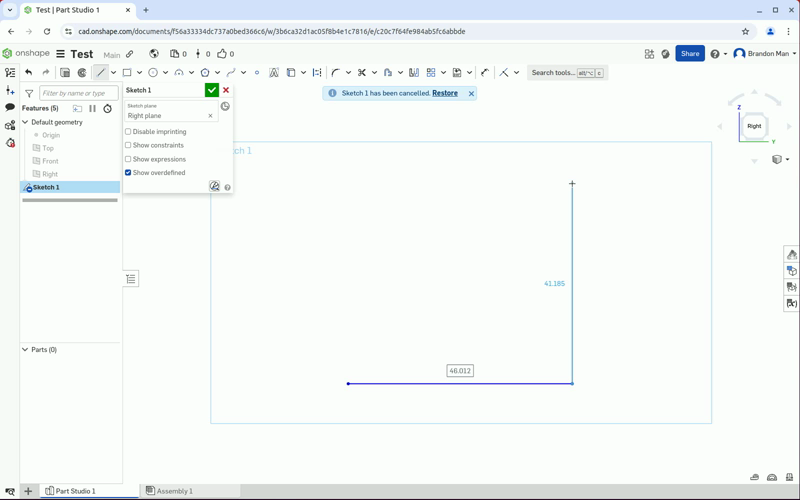
key_down(shift)
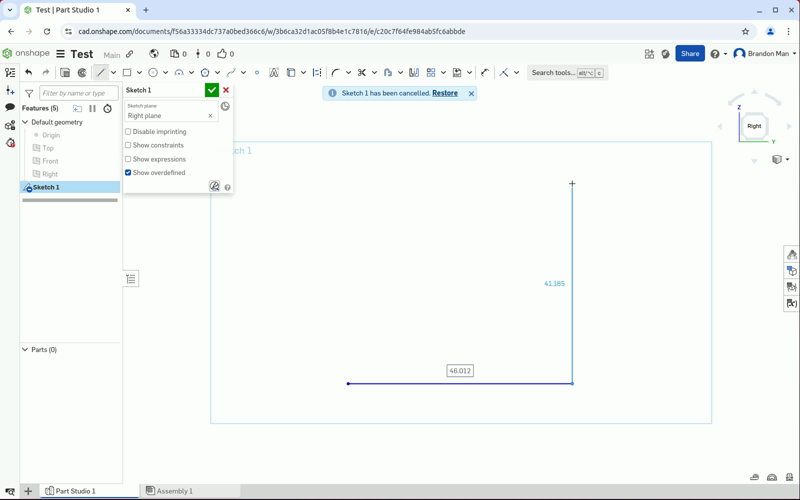
mouse_move(348, 183)
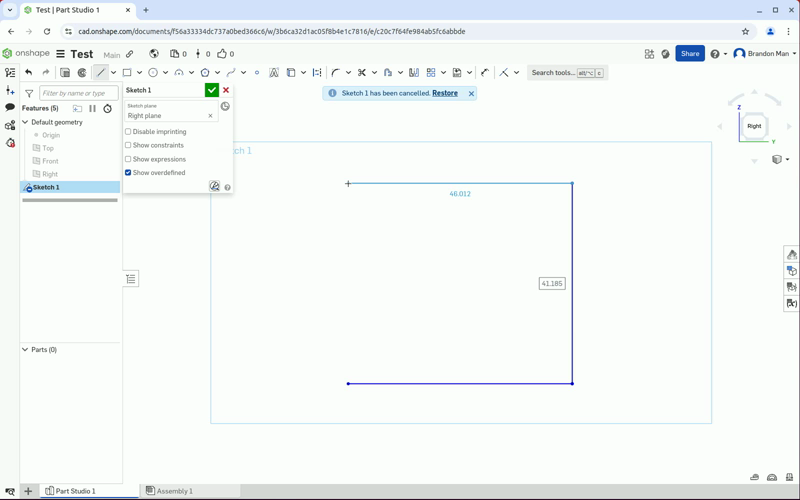
click(348, 183)
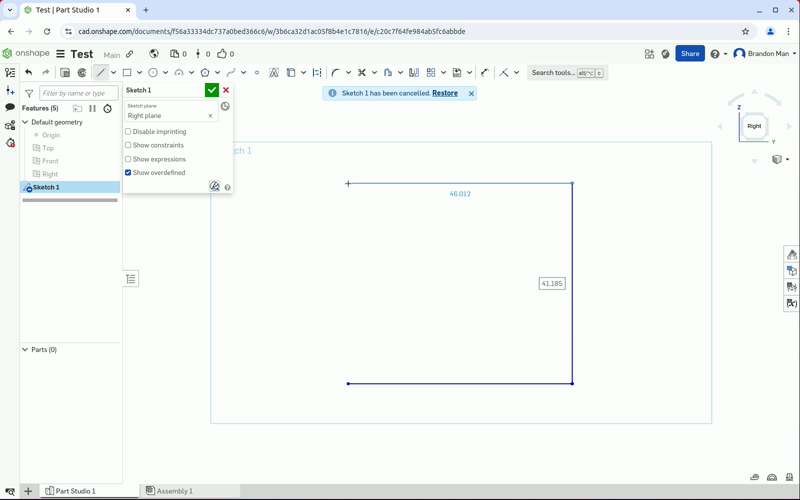
key_up(shift)
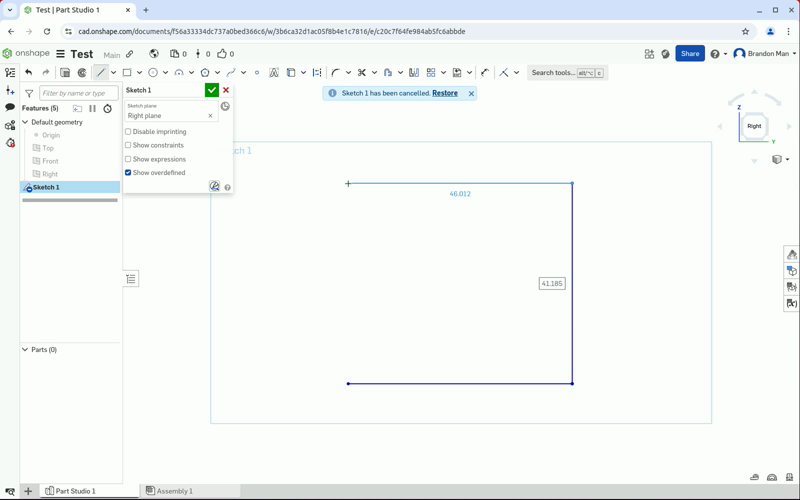
key_down(shift)
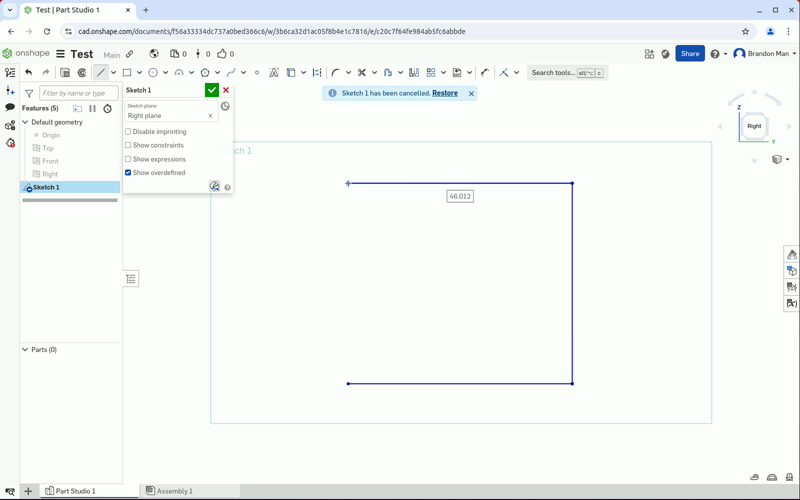
mouse_move(348, 383)
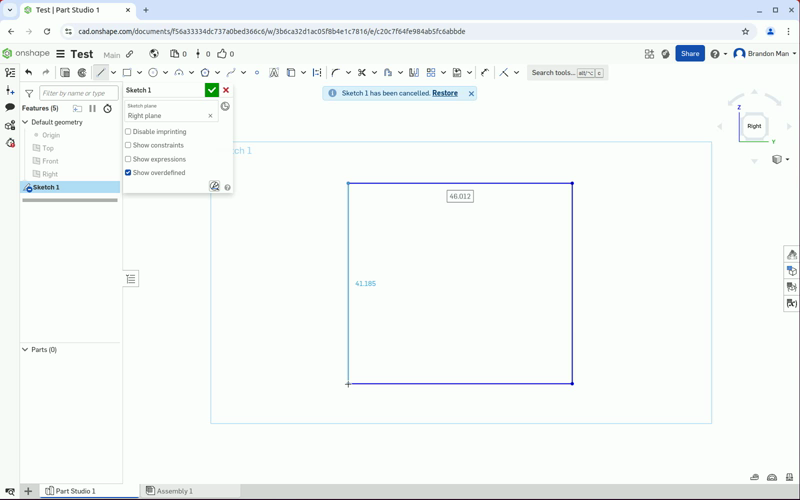
key_up(shift)
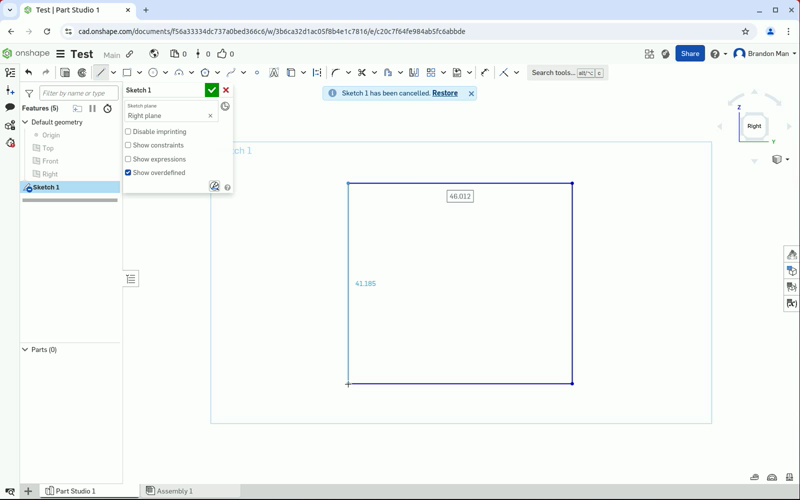
click(348, 383)
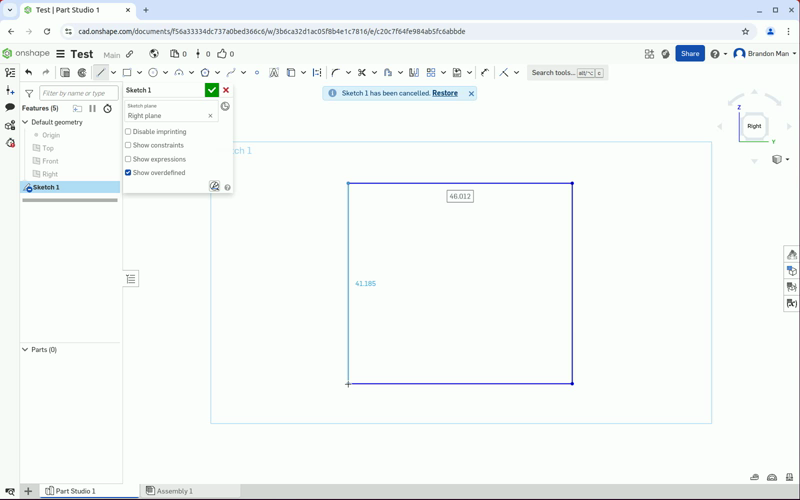
key(esc)
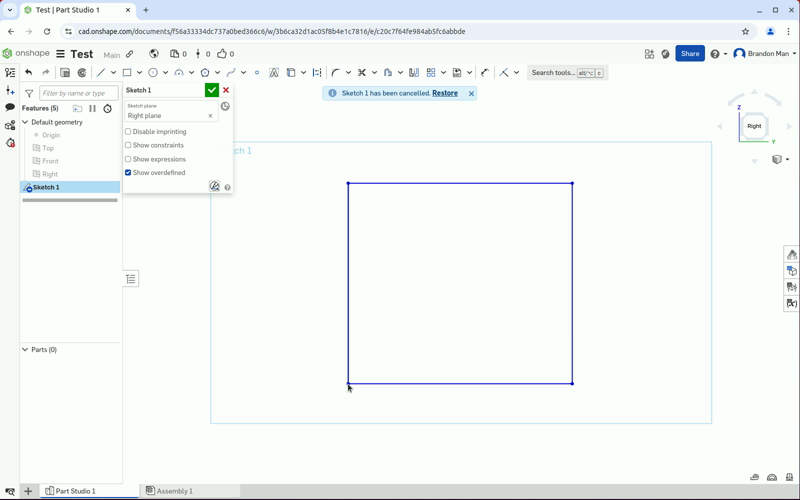
key(c)
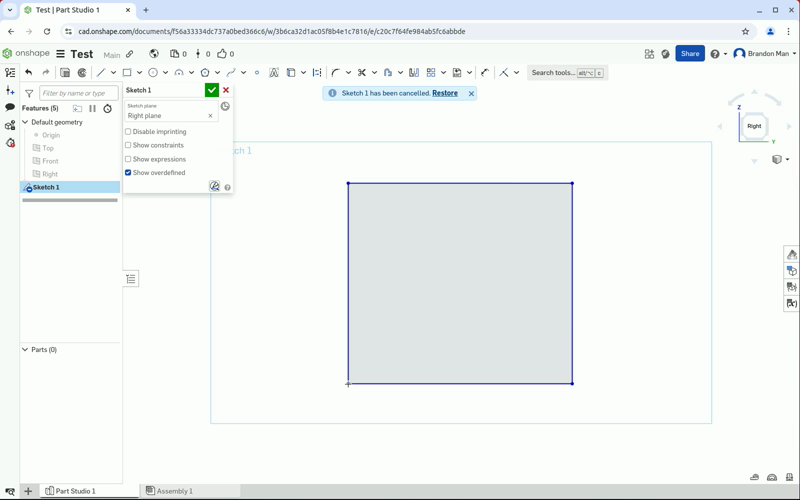
key_down(shift)
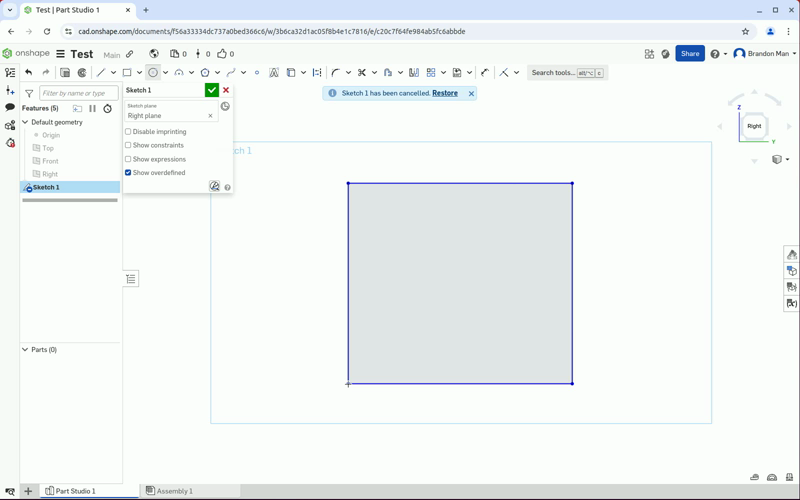
mouse_move(461, 282)
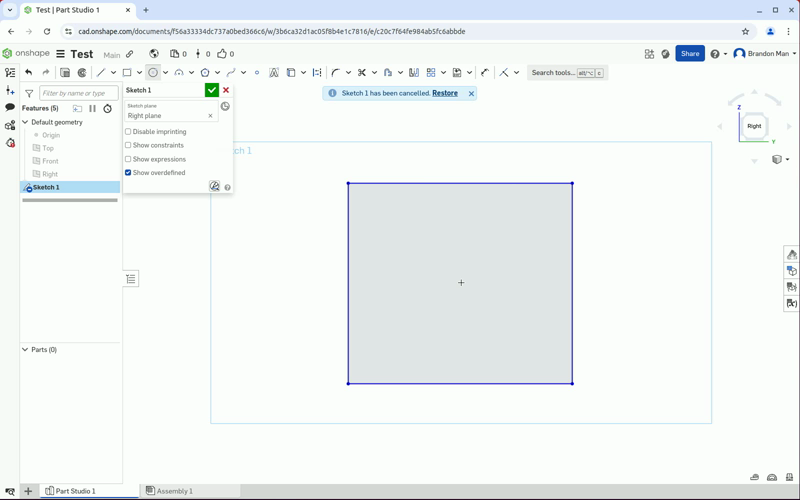
click(461, 282)
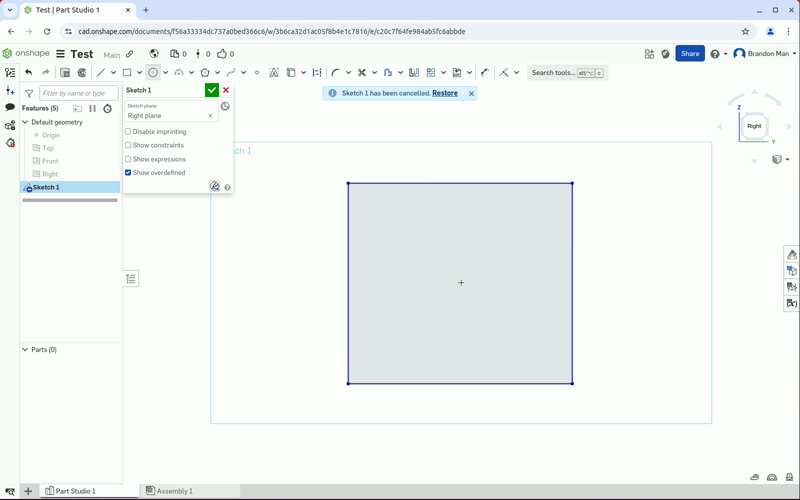
key_up(shift)
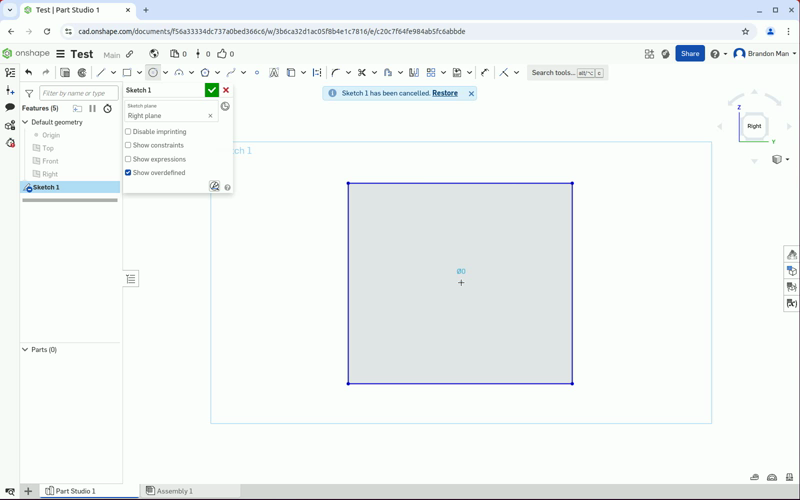
mouse_move(513, 282)
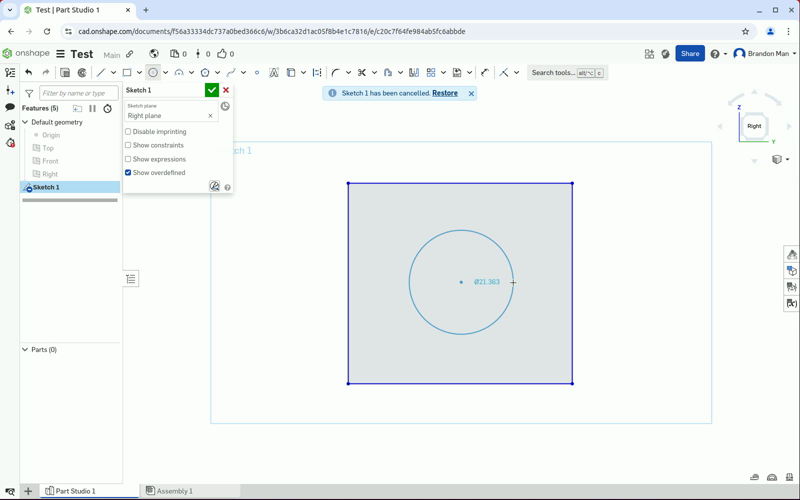
click(513, 282)
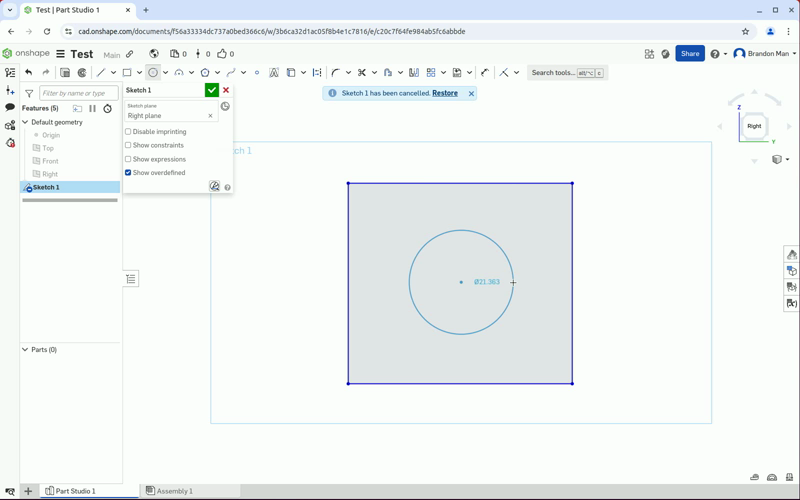
key(esc)
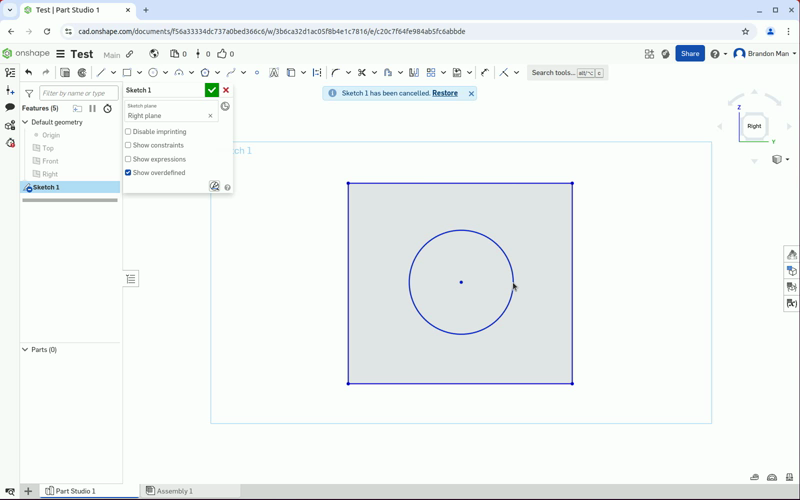
mouse_move(399, 216)
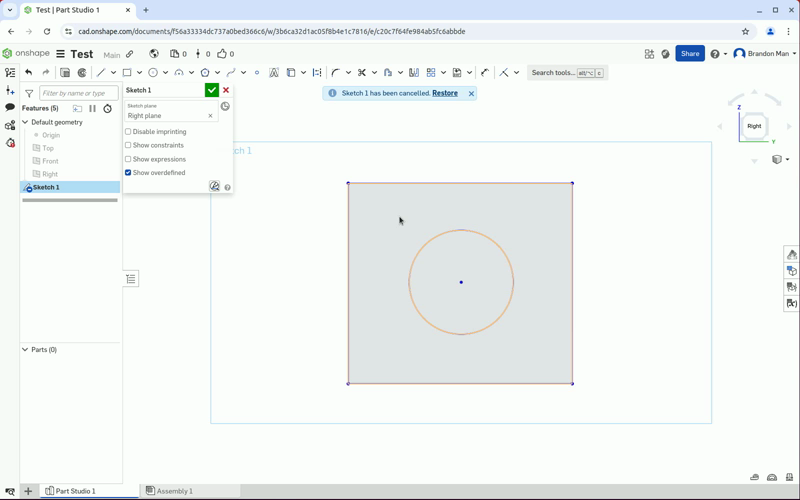
click(399, 216)
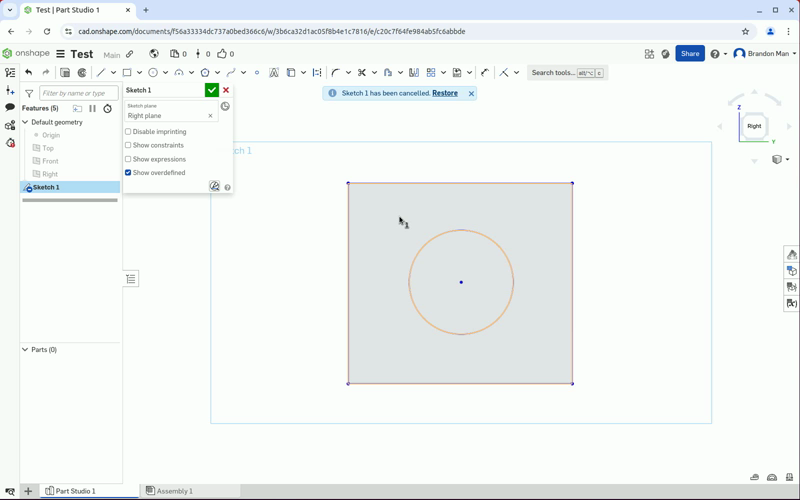
mouse_move(73, 352)
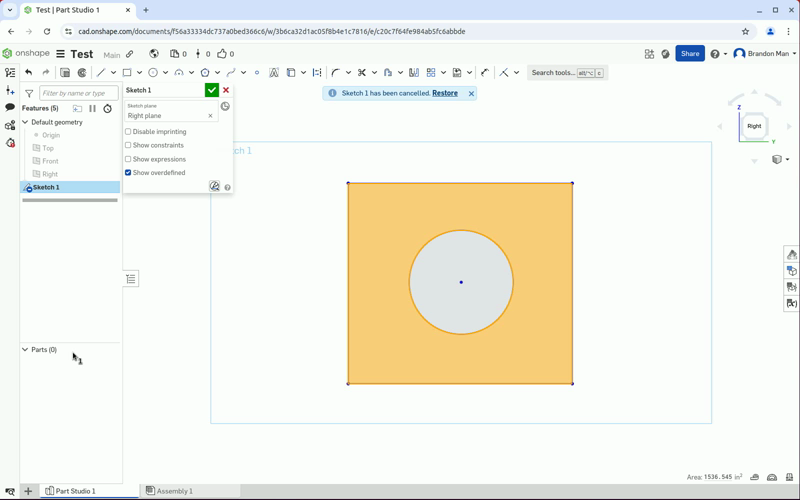
key(shift+y)
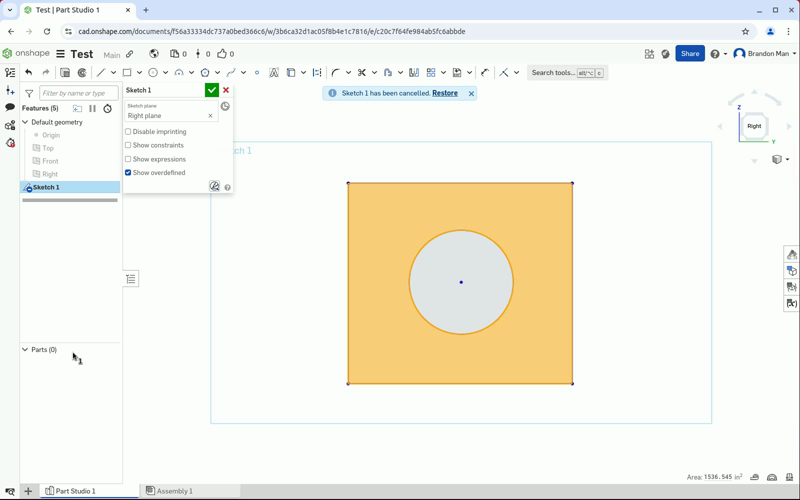
key(shift+e)
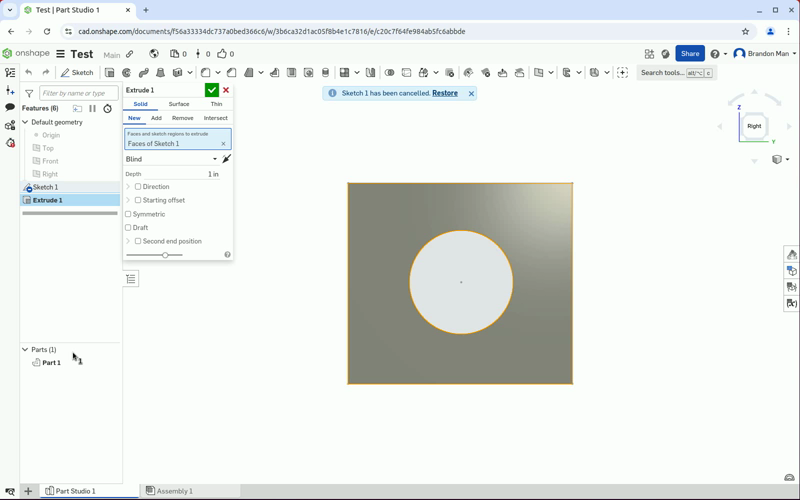
mouse_move(143, 106)
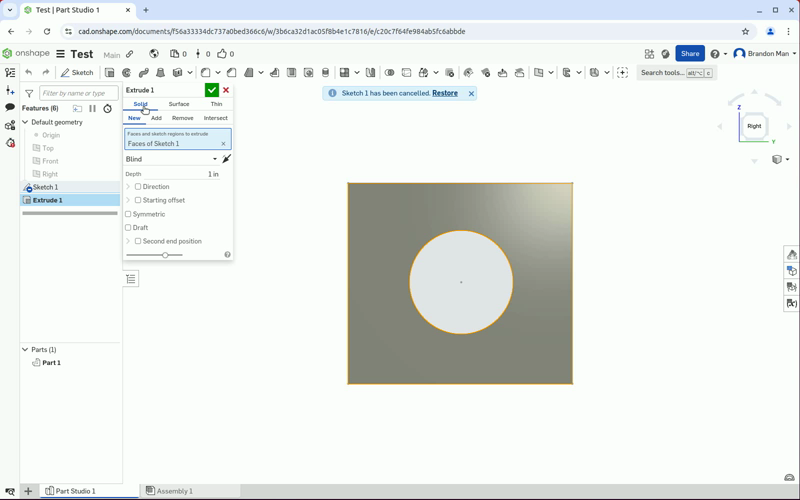
click(143, 106)
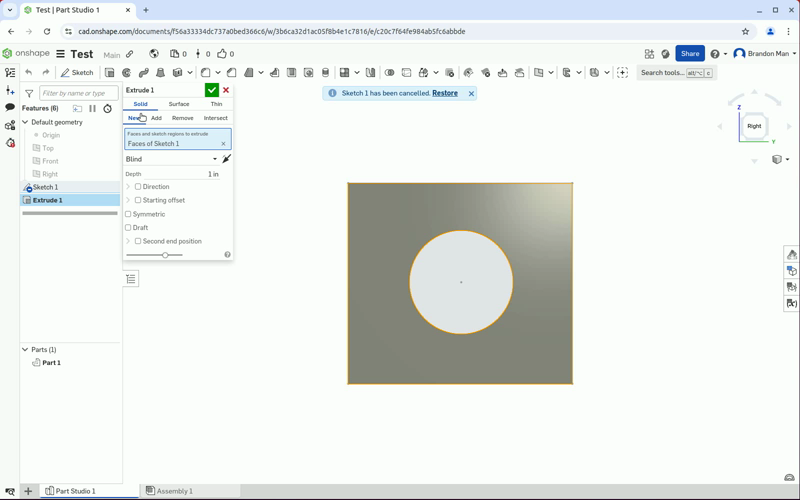
mouse_move(137, 120)
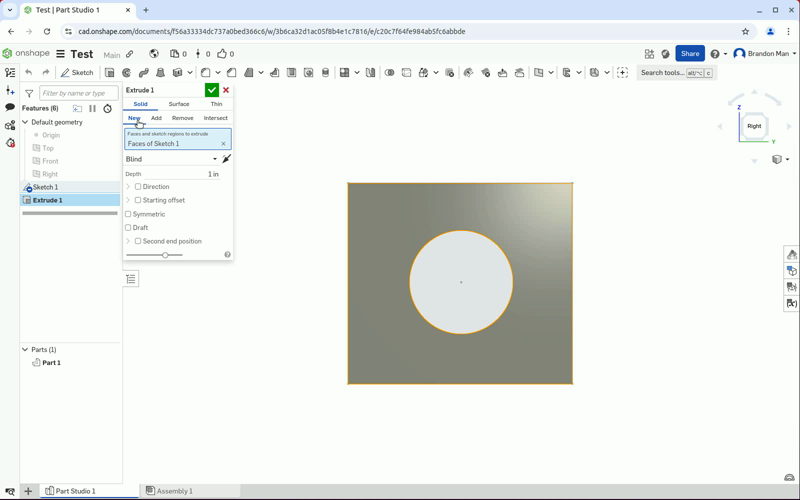
click(137, 120)
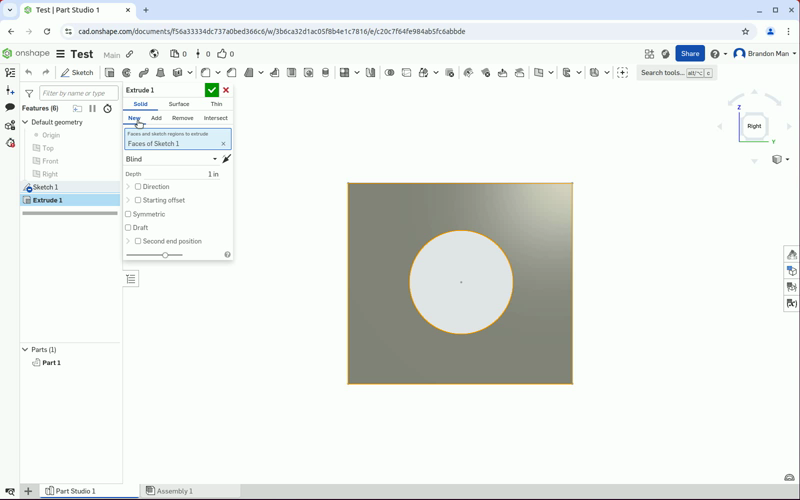
key(tab, 4)
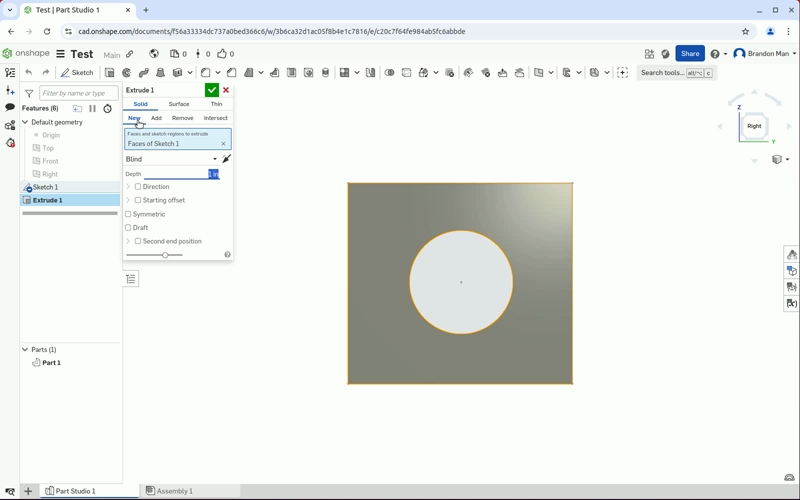
text(25.034)
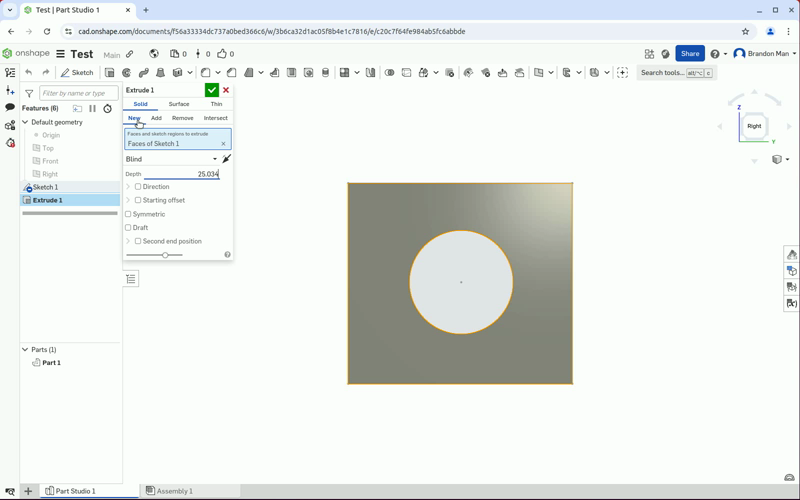
key(tab, 3)
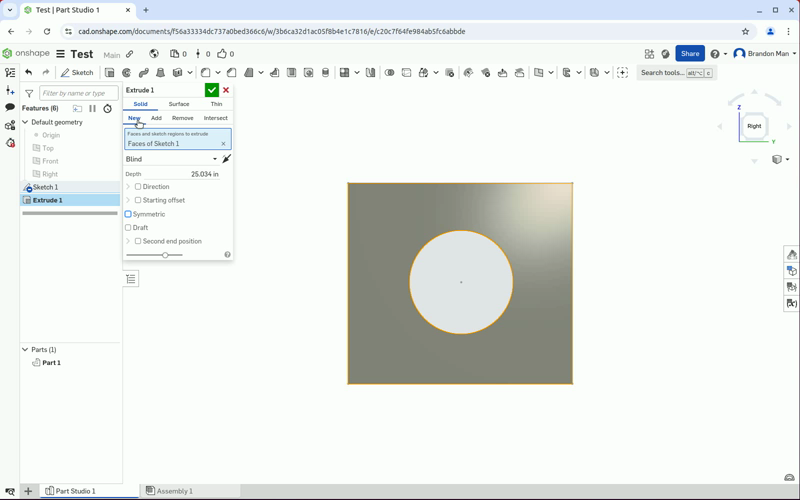
key(space)
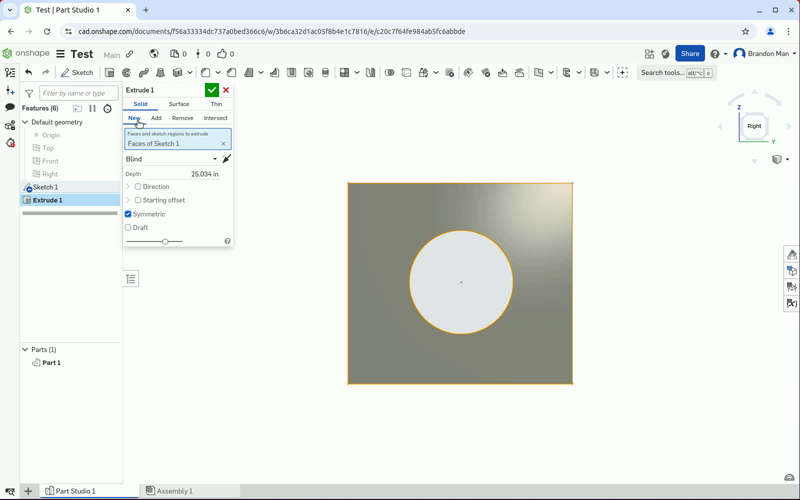
key(enter)
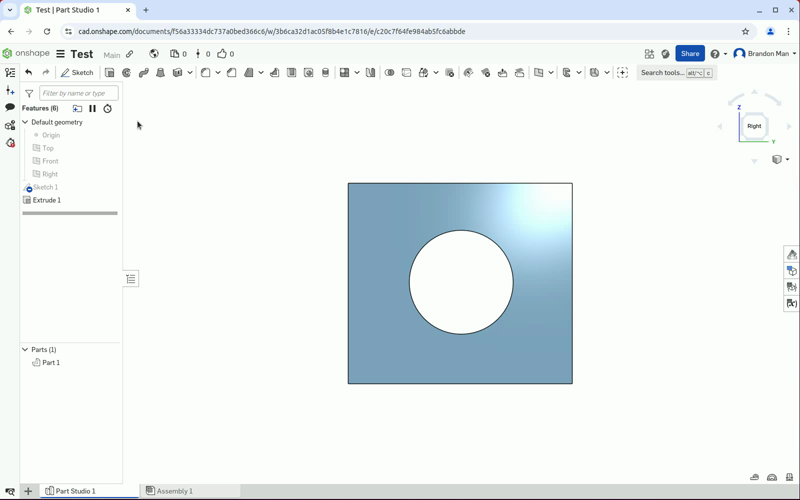
key(shift+h)
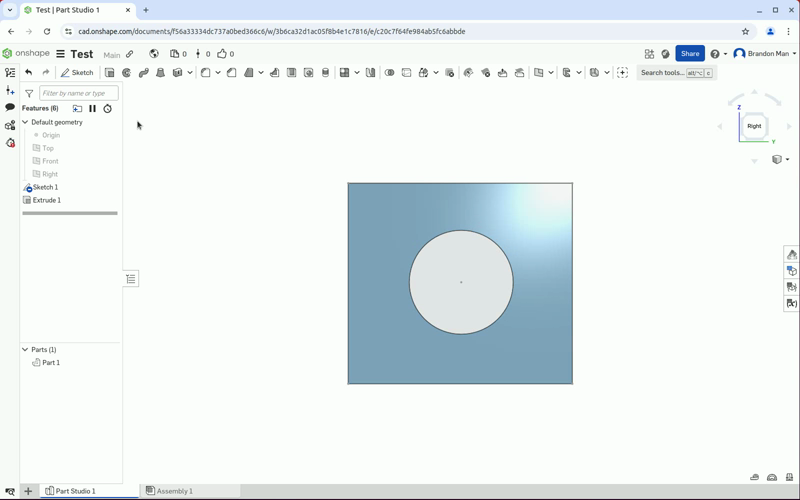
key(shift+h)
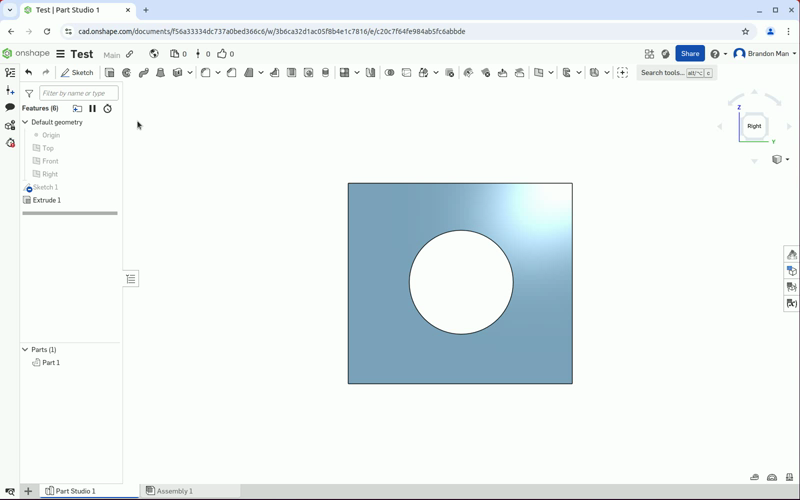
mouse_move(73, 189)
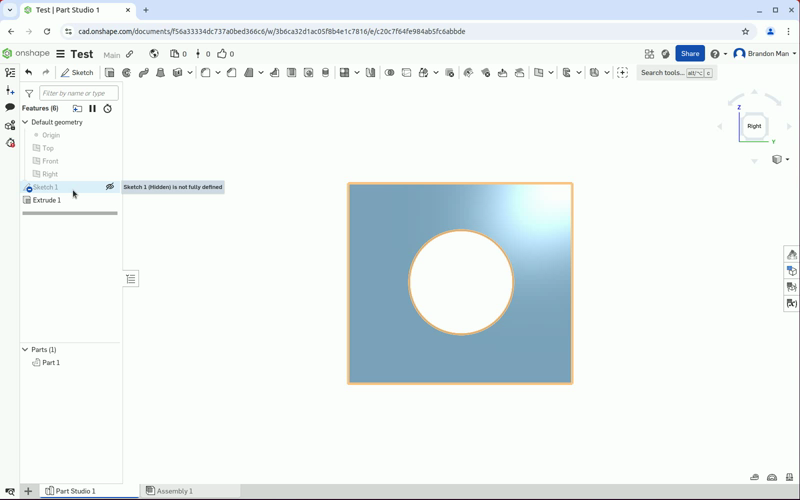
click(73, 189)
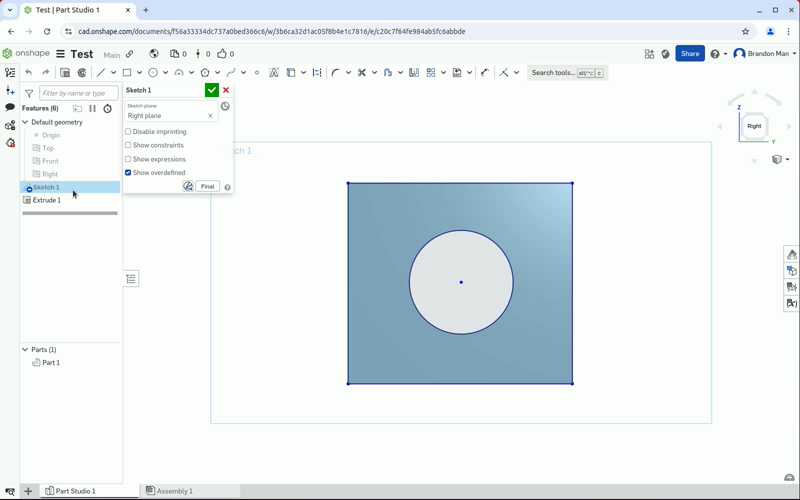
mouse_move(229, 92)
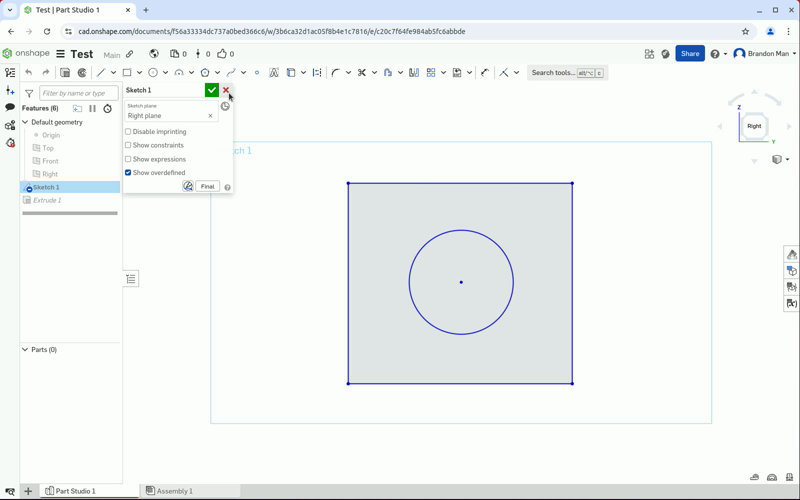
click(229, 92)
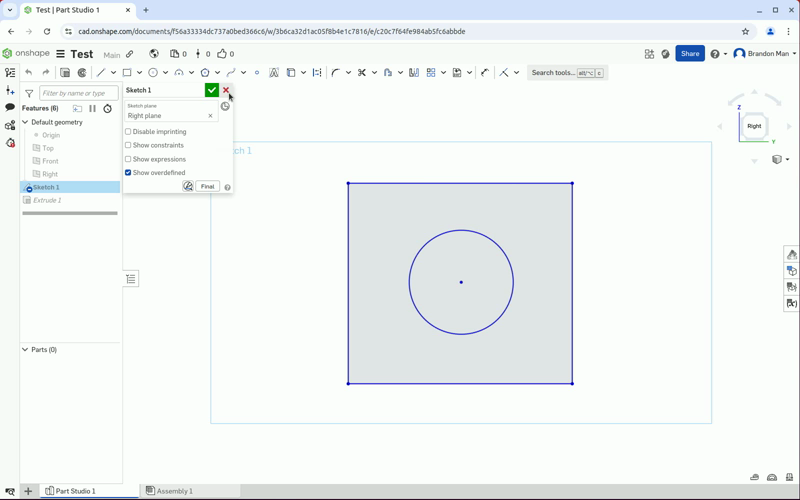
key(shift+s)
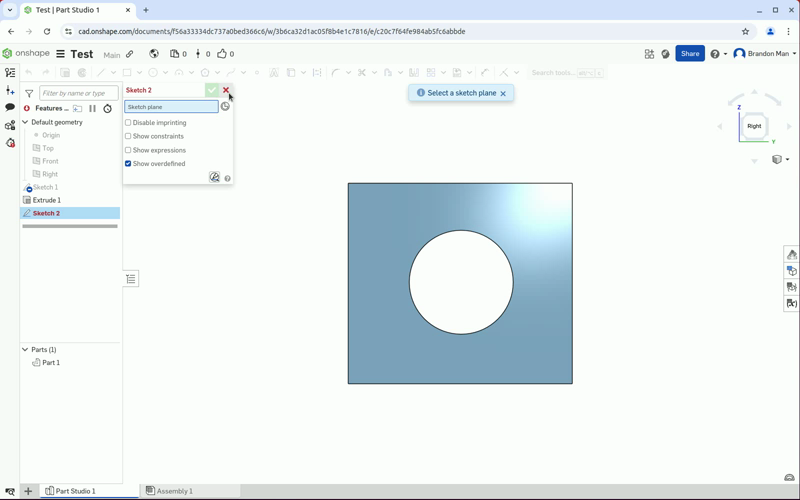
mouse_move(73, 176)
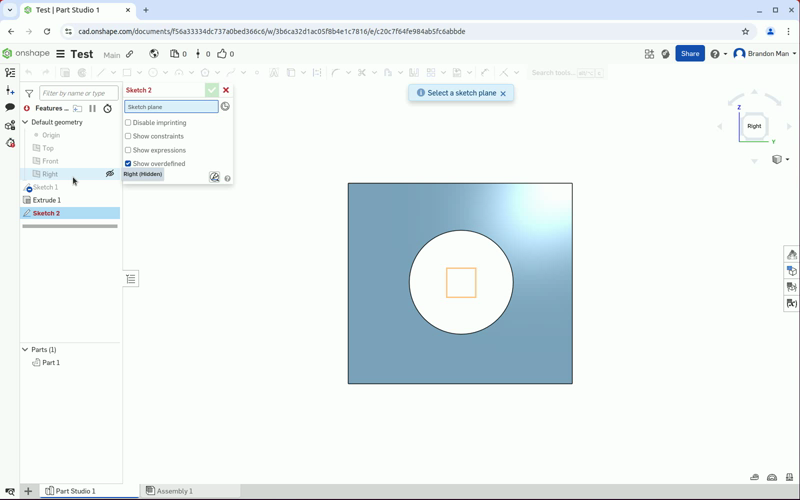
click(73, 176)
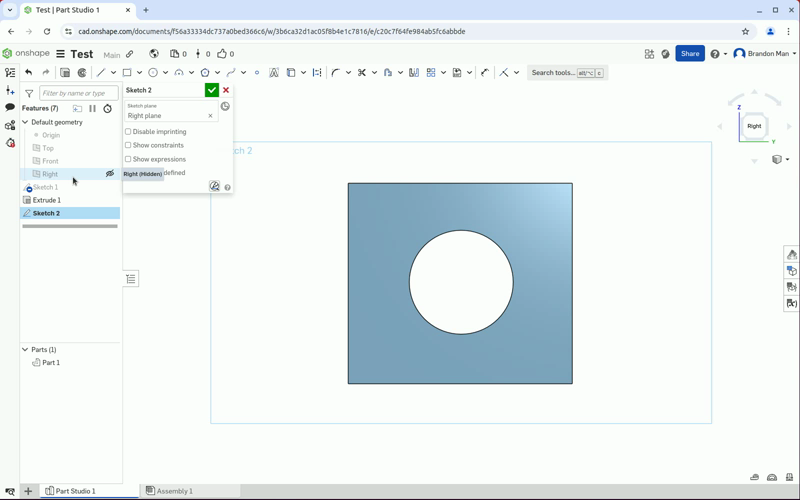
mouse_move(73, 352)
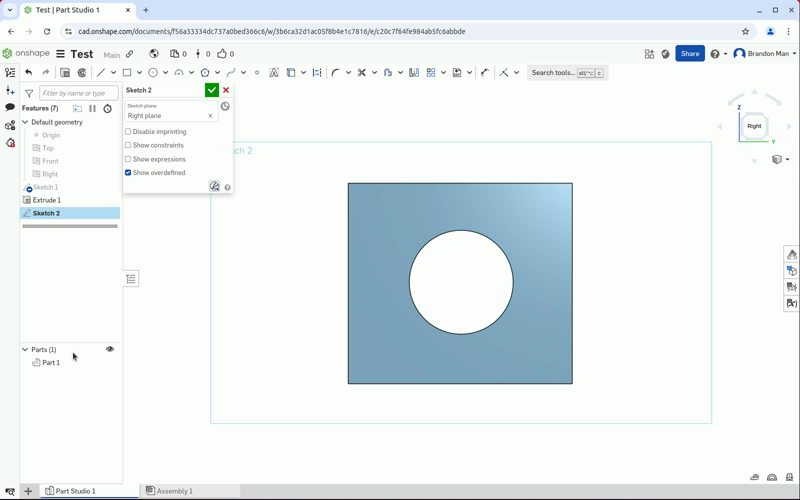
key(y)
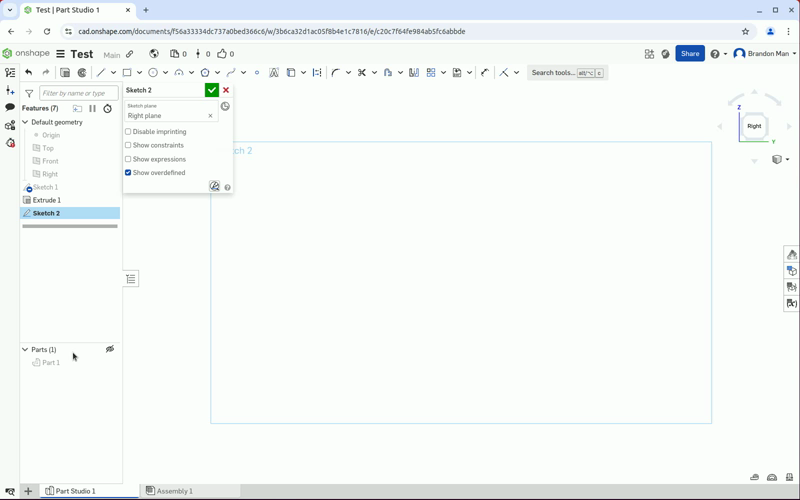
key(c)
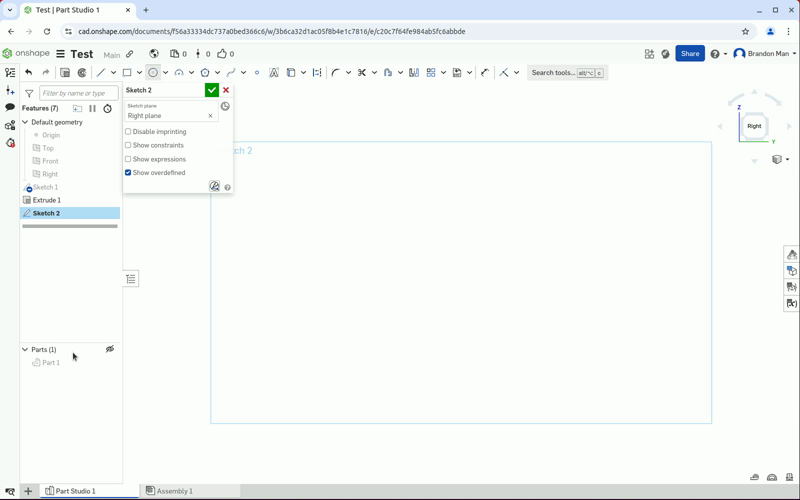
key_down(shift)
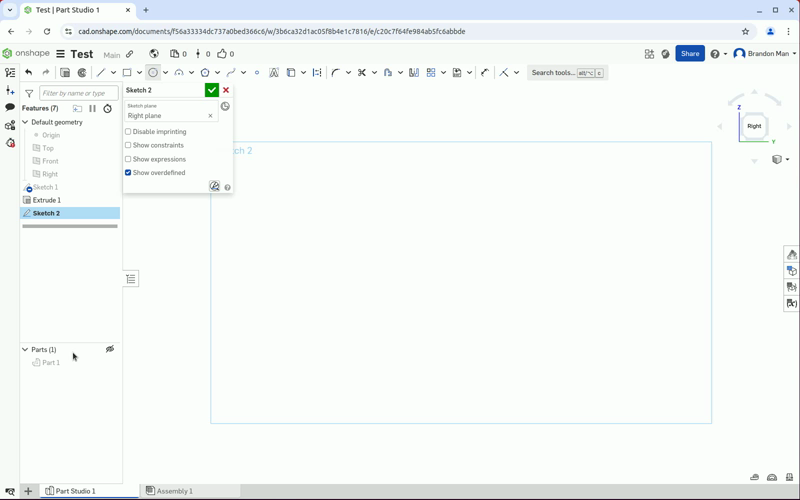
mouse_move(460, 282)
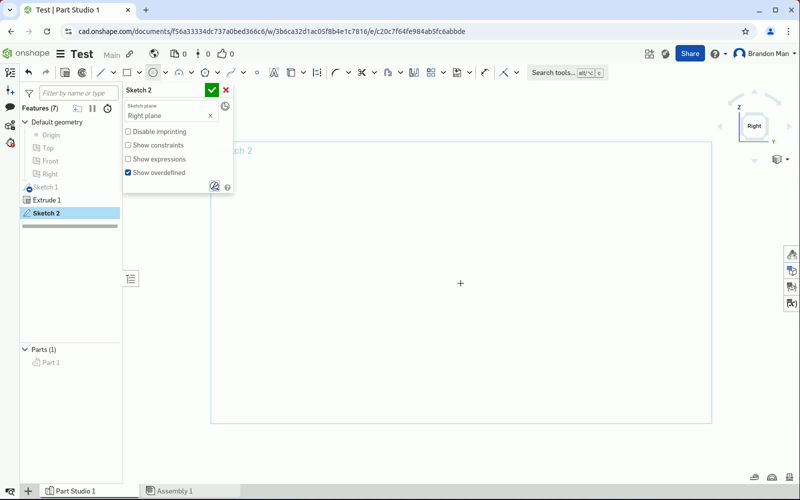
click(460, 282)
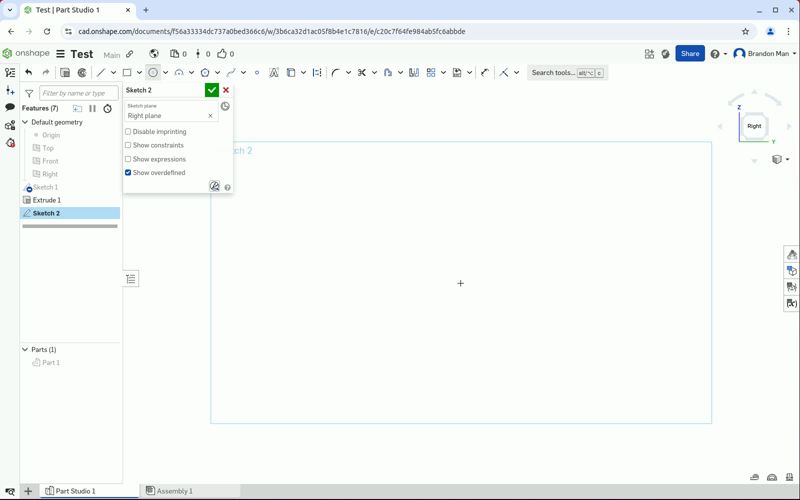
key_up(shift)
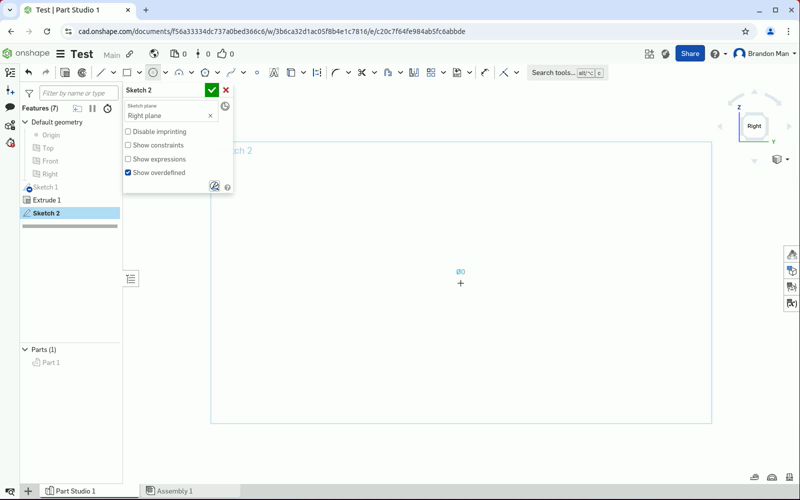
mouse_move(512, 282)
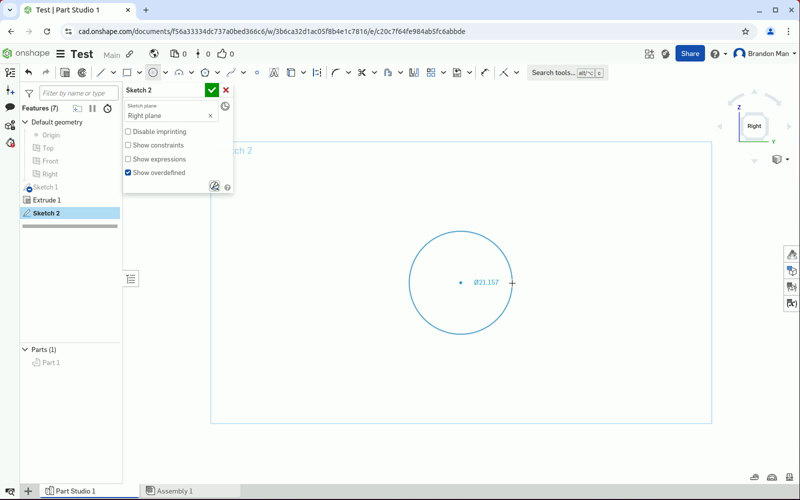
click(512, 282)
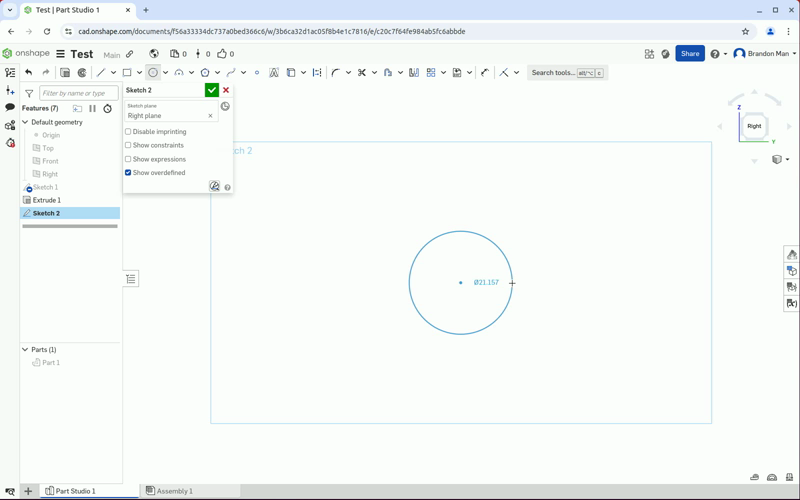
key(esc)
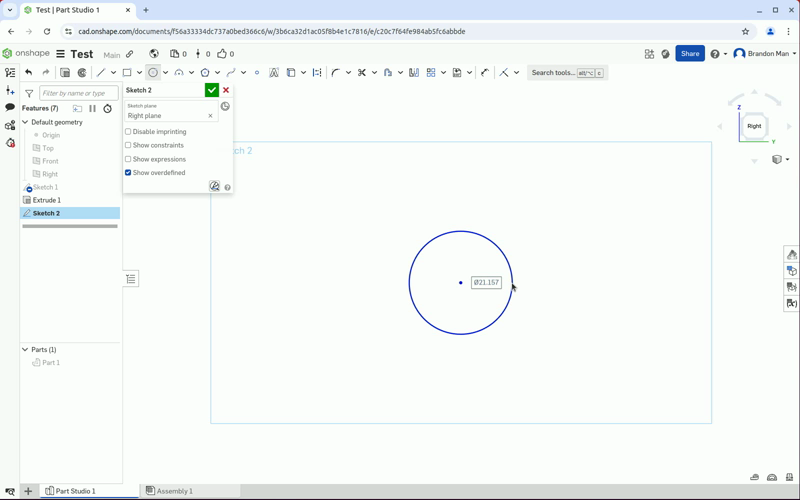
key(c)
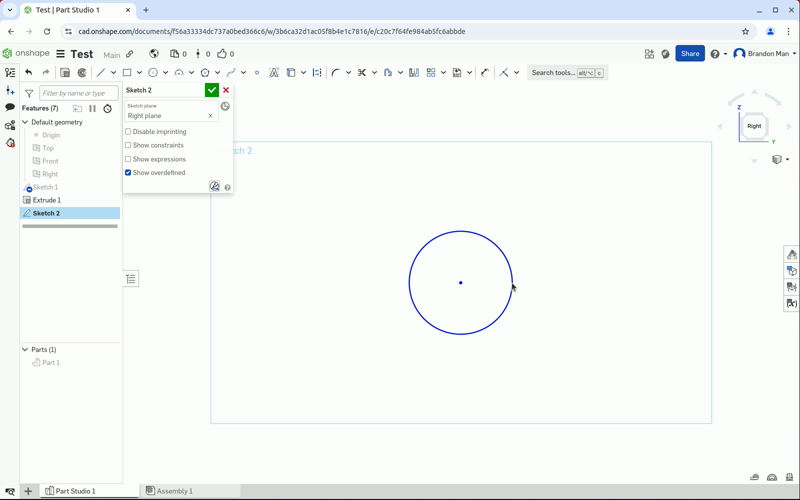
key_down(shift)
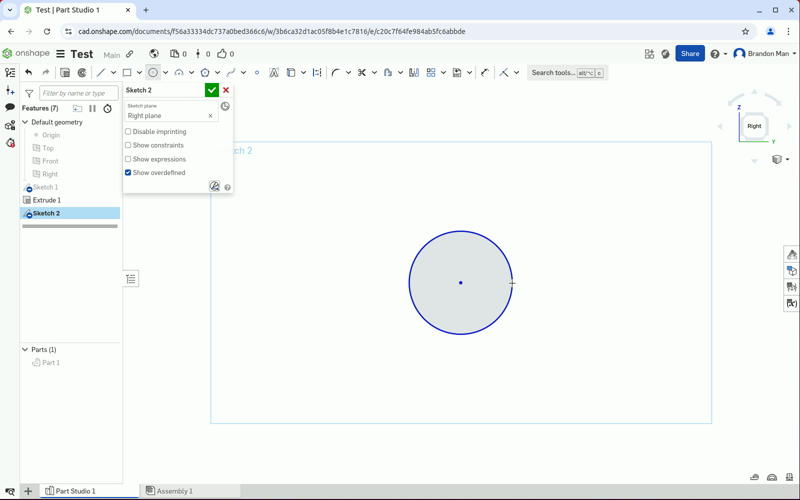
mouse_move(460, 282)
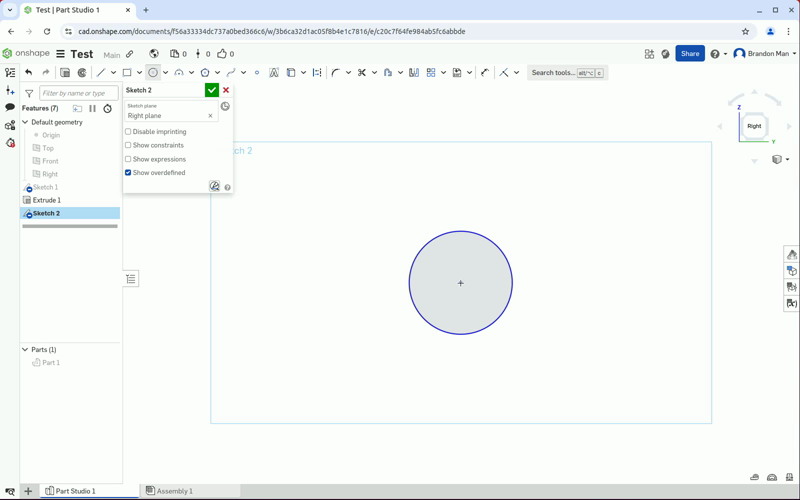
click(460, 282)
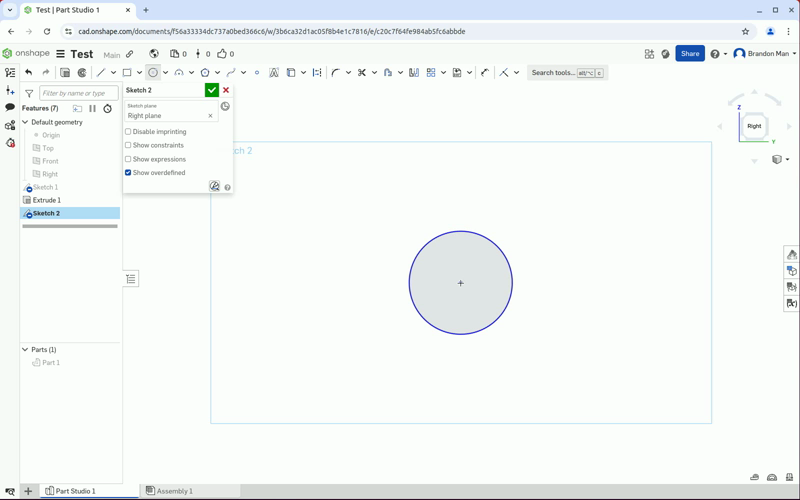
key_up(shift)
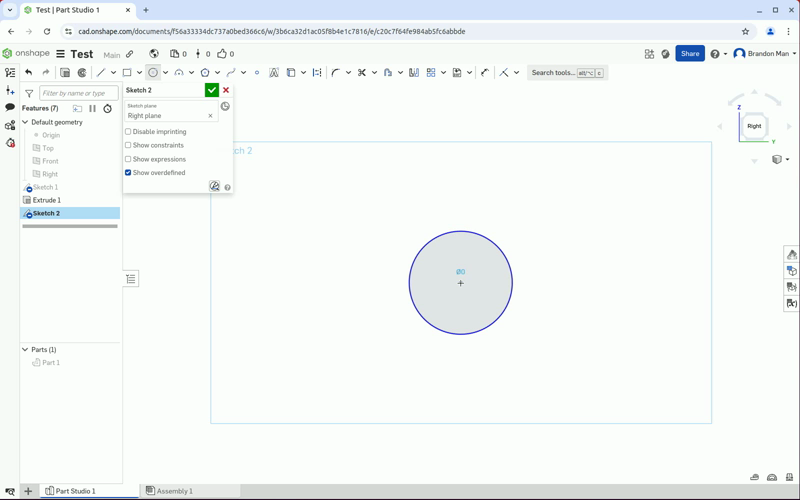
mouse_move(499, 282)
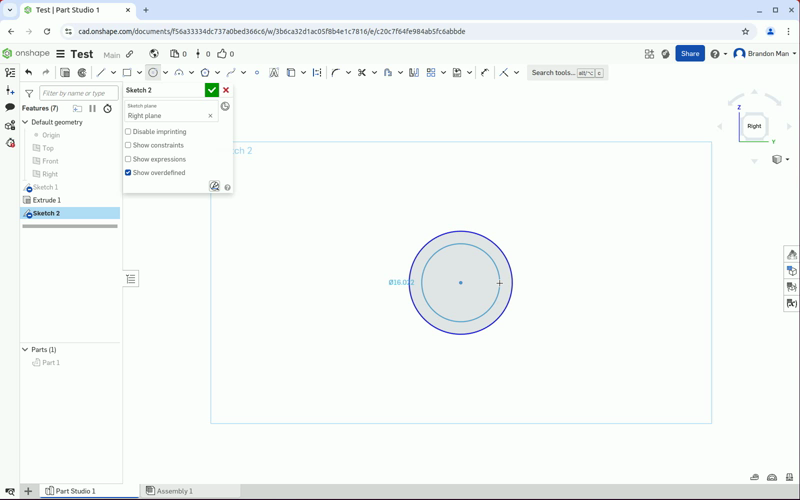
click(499, 282)
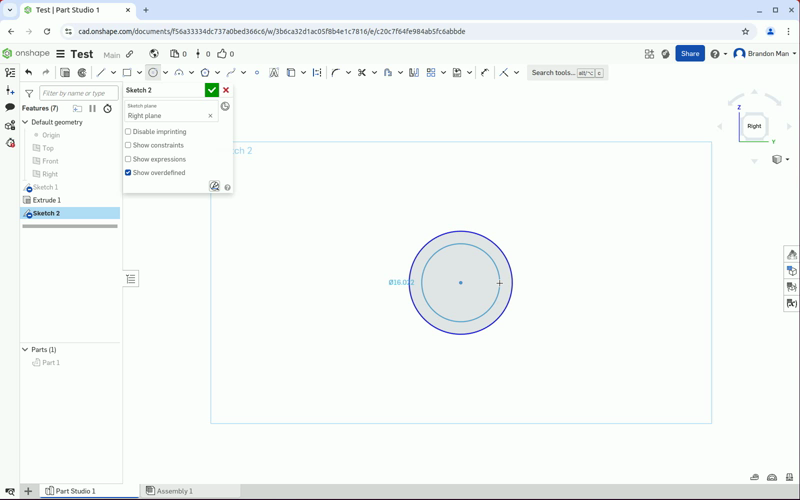
key(esc)
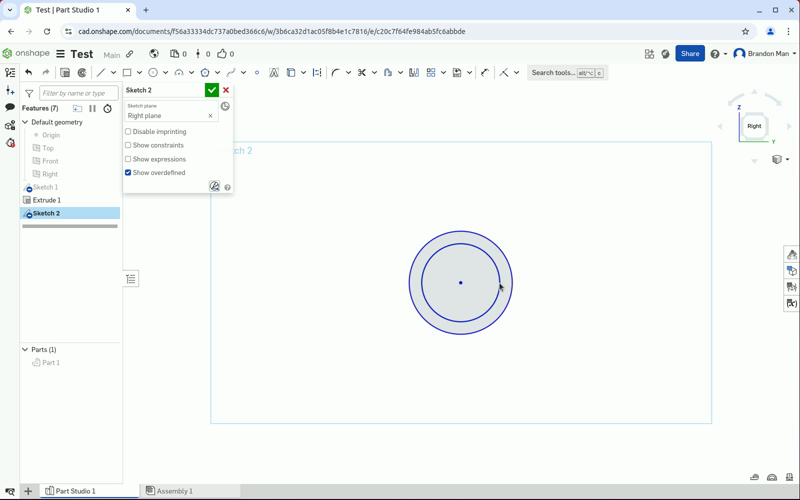
mouse_move(442, 245)
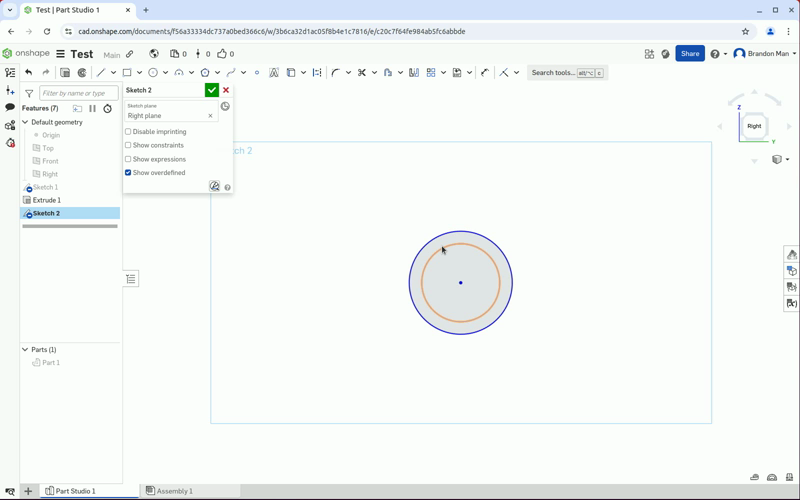
click(442, 245)
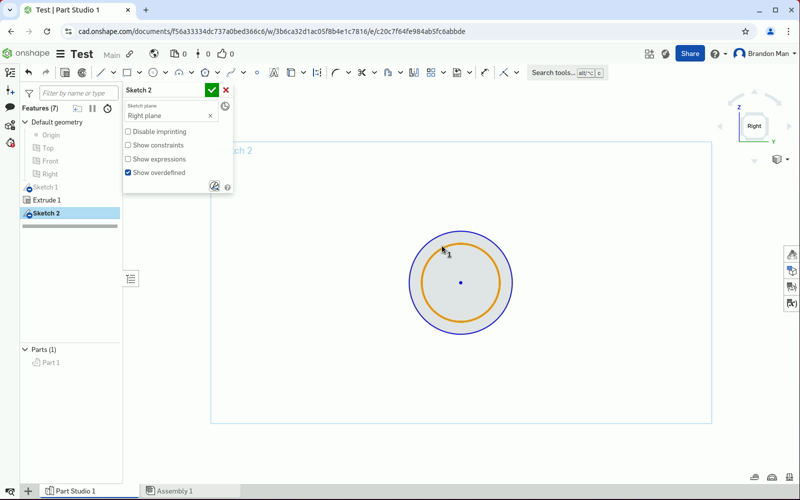
mouse_move(73, 352)
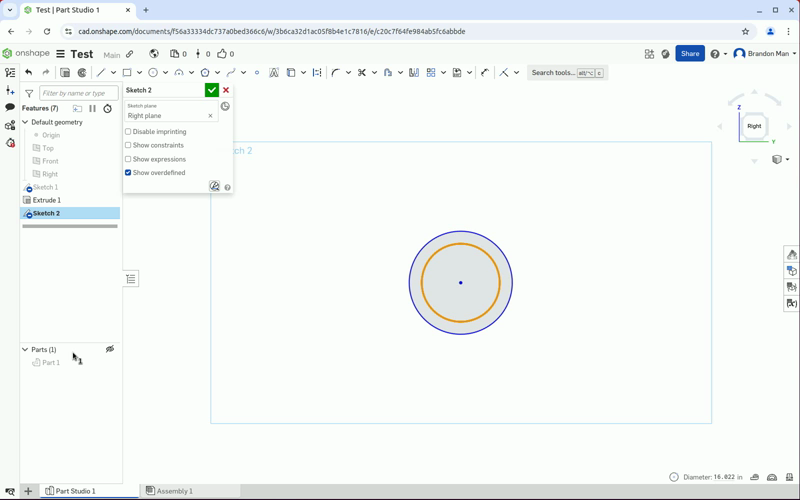
key(shift+y)
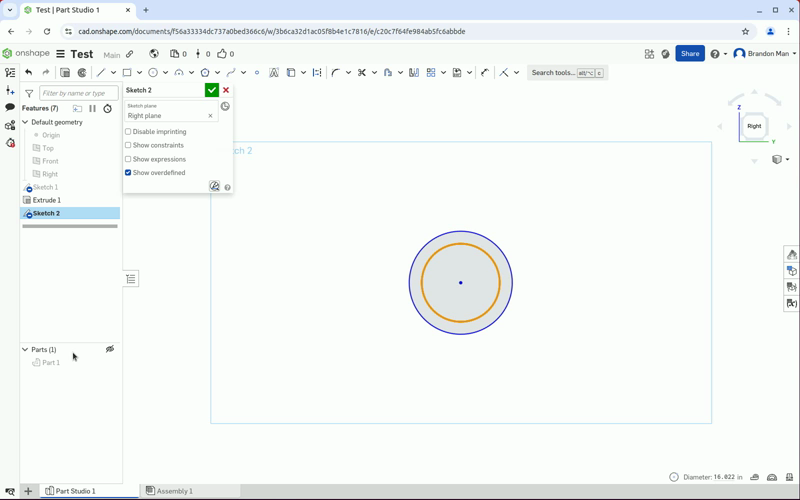
key(shift+e)
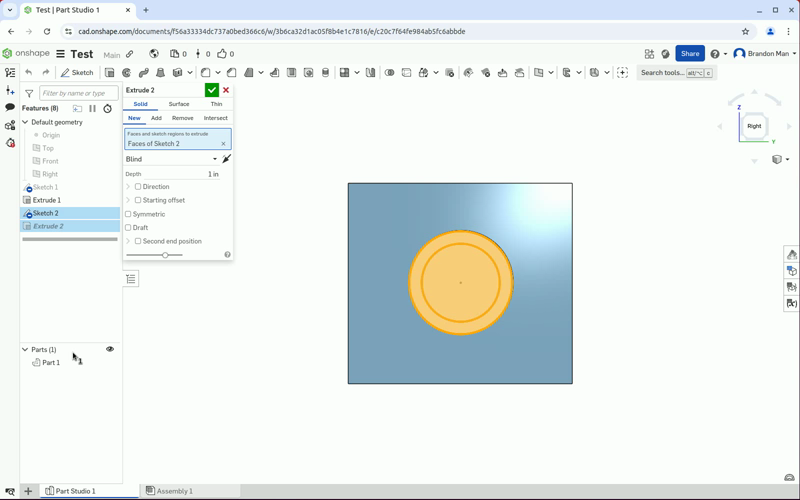
mouse_move(143, 106)
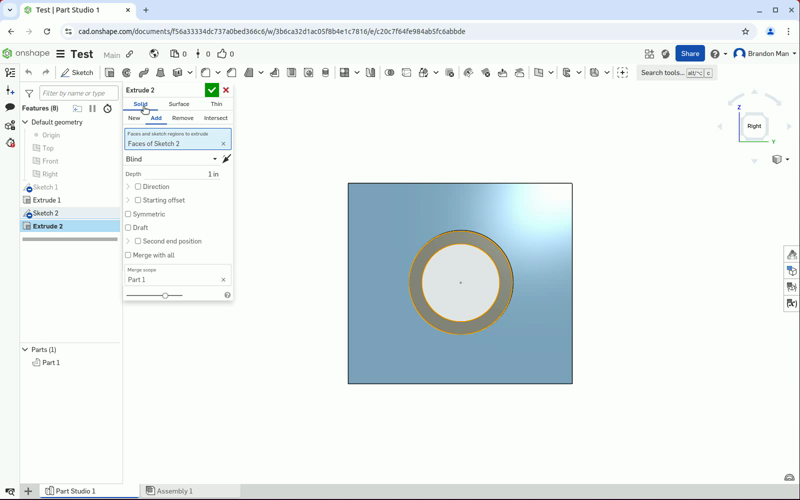
click(143, 106)
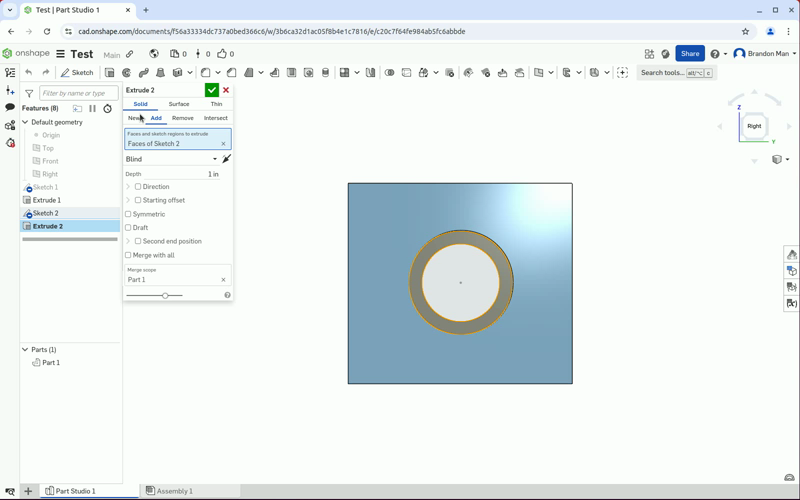
mouse_move(137, 120)
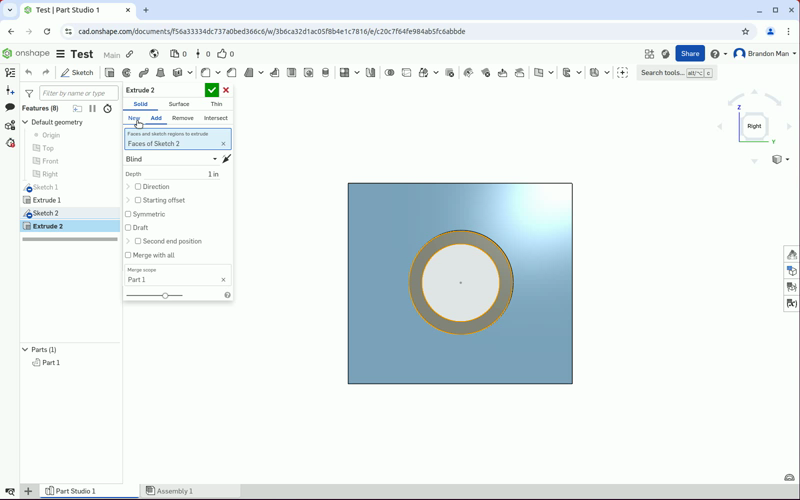
click(137, 120)
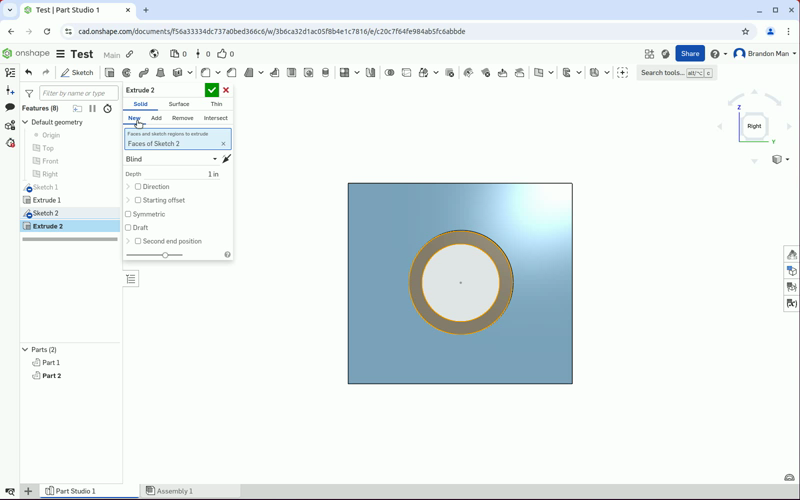
key(tab, 4)
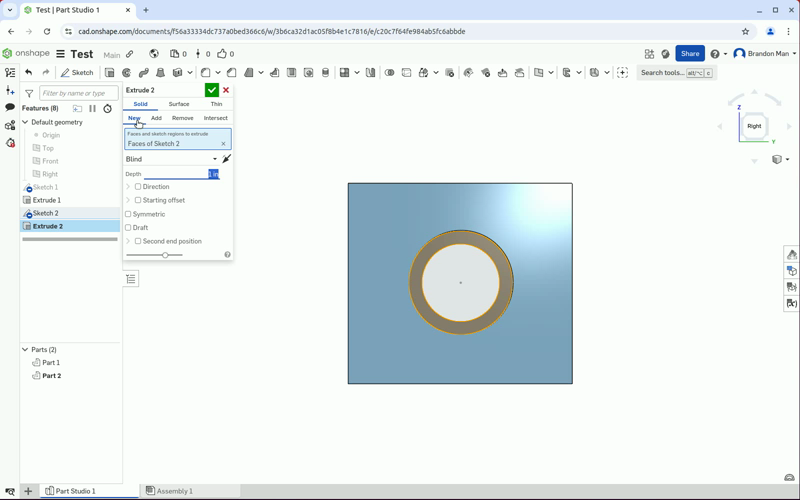
text(30.33)
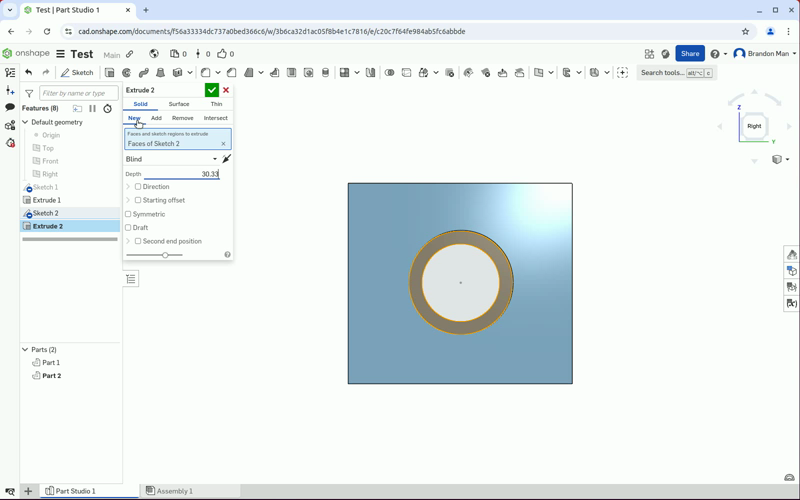
key(tab, 3)
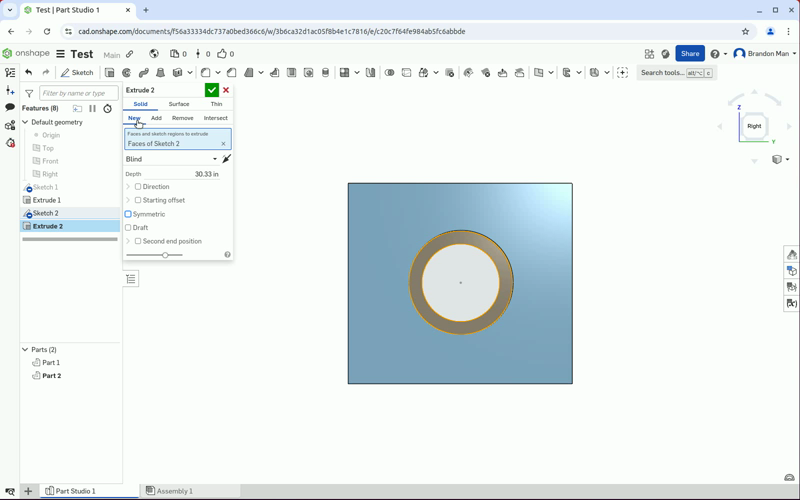
key(space)
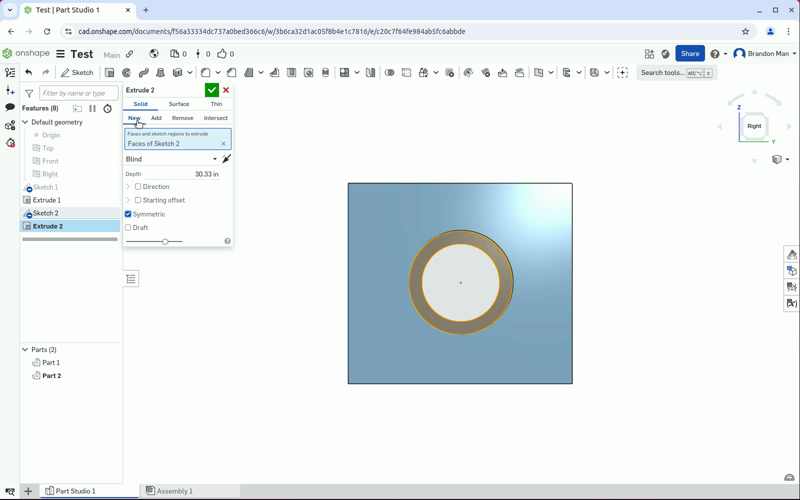
key(enter)
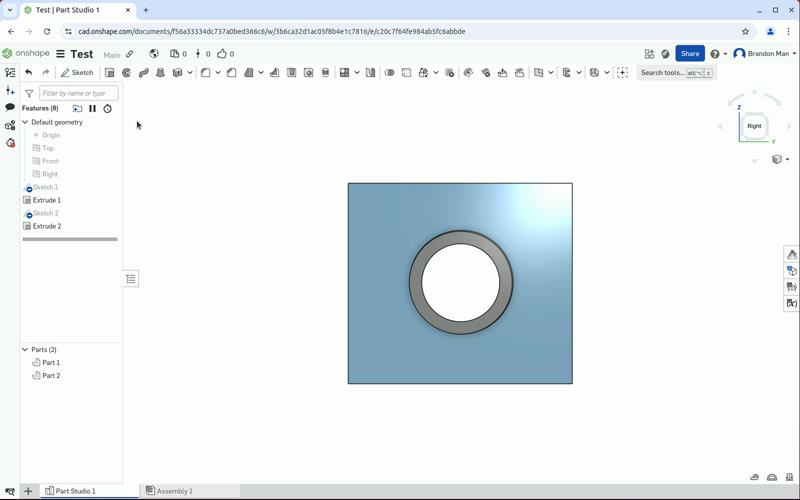
key(shift+h)
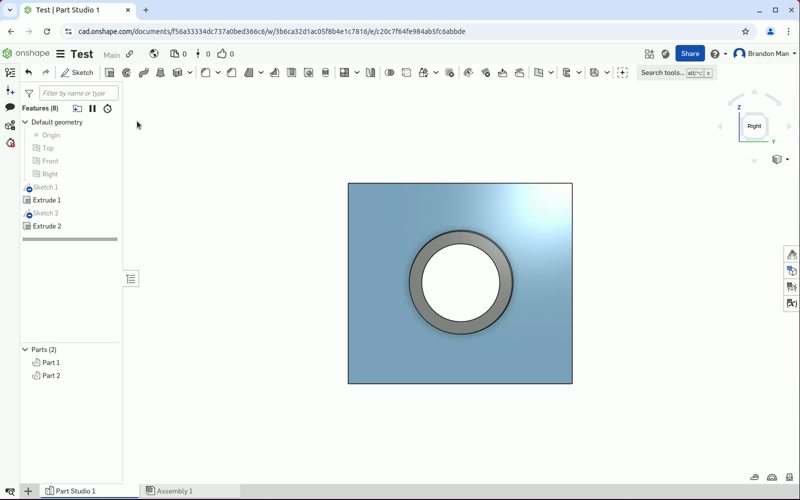
key(shift+h)
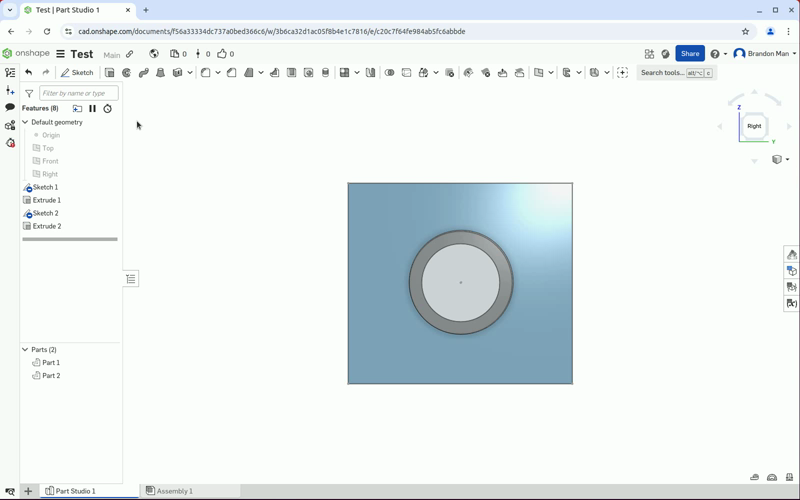
key(shift+7)
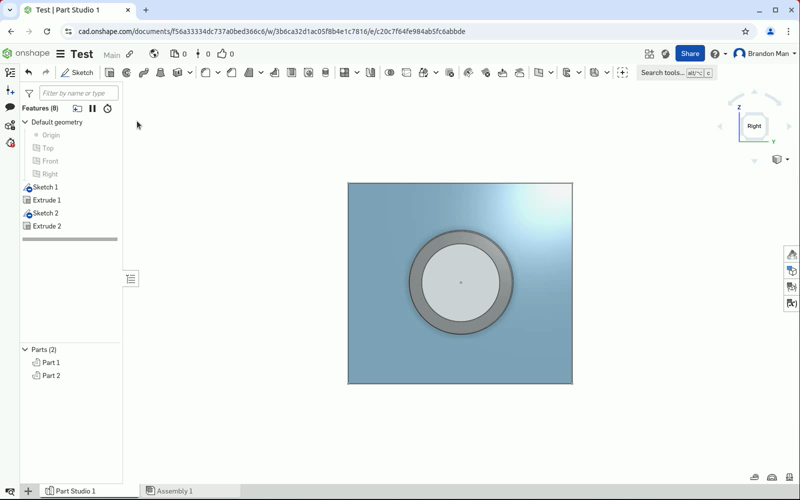
key(right, 2)
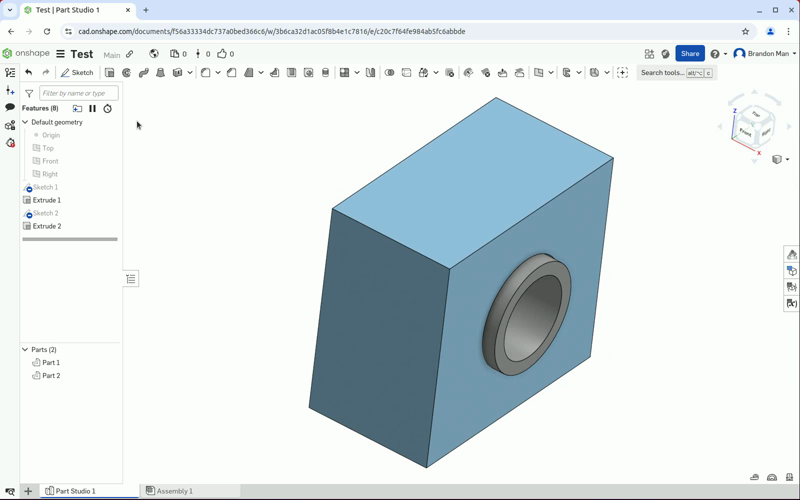
key(down, 2)
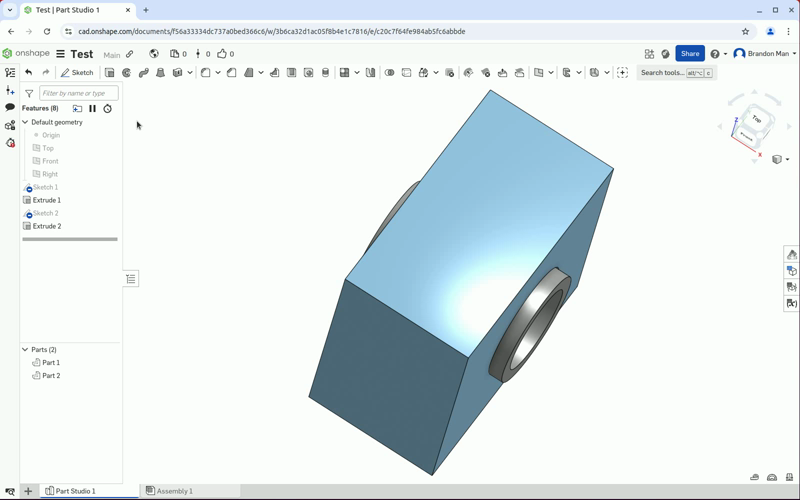
key(up, 2)
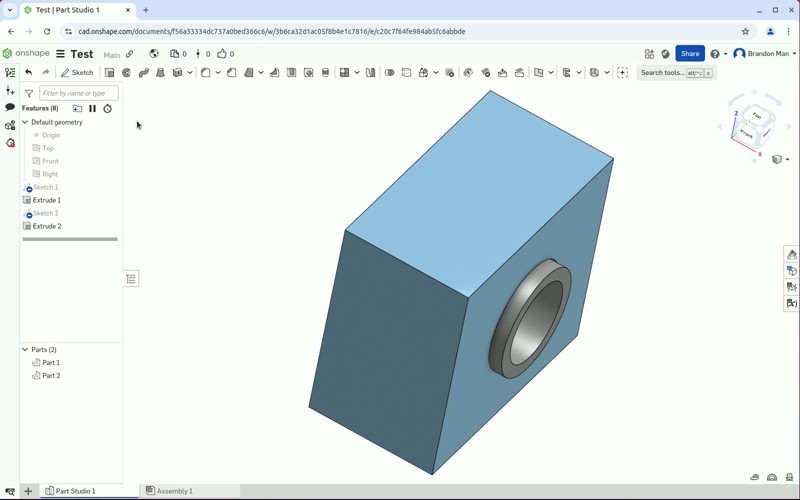
key(left, 2)
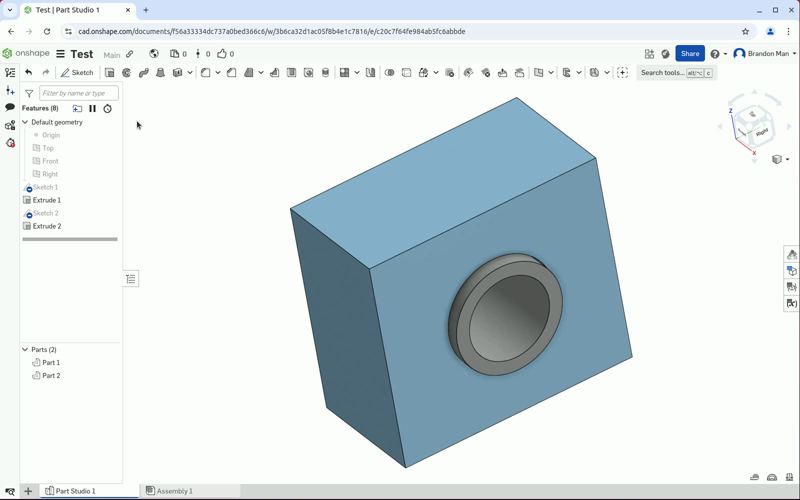
mouse_move(73, 189)
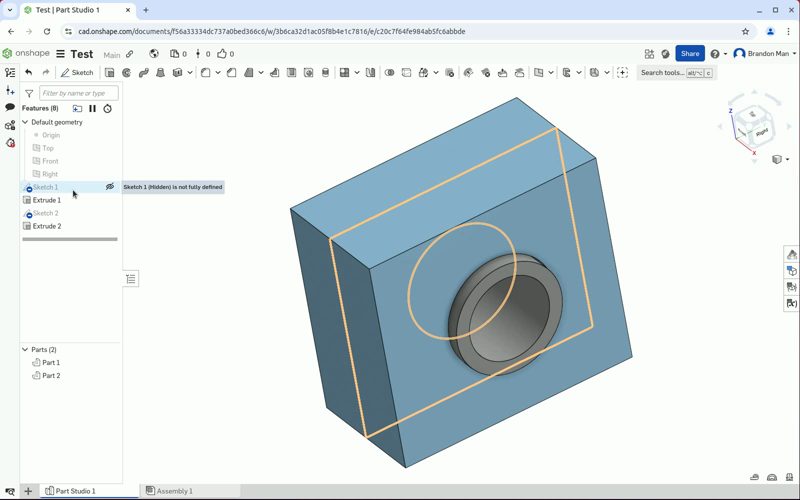
click(73, 189)